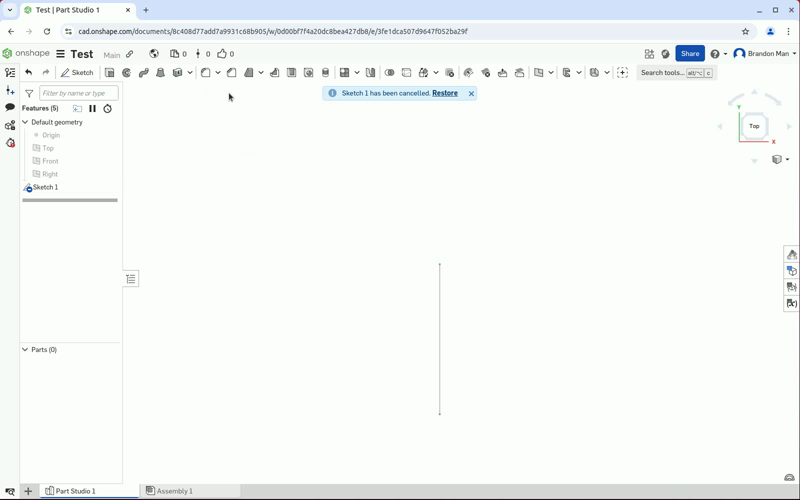
key(shift+h)
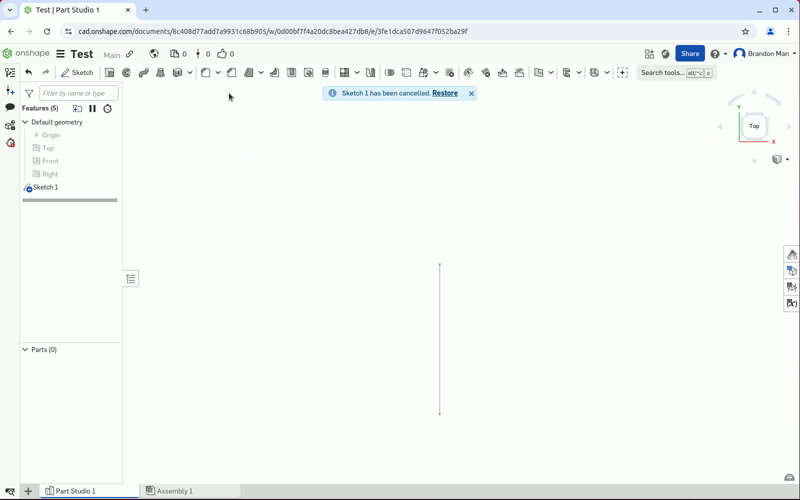
key(shift+s)
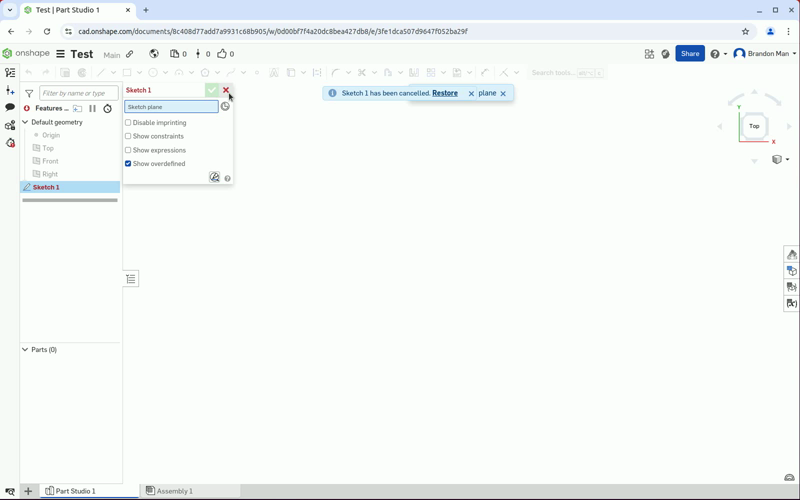
mouse_move(73, 150)
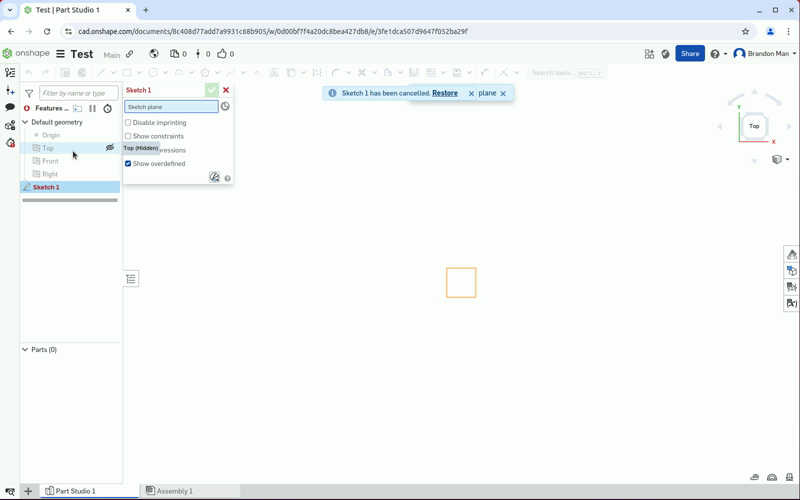
click(73, 150)
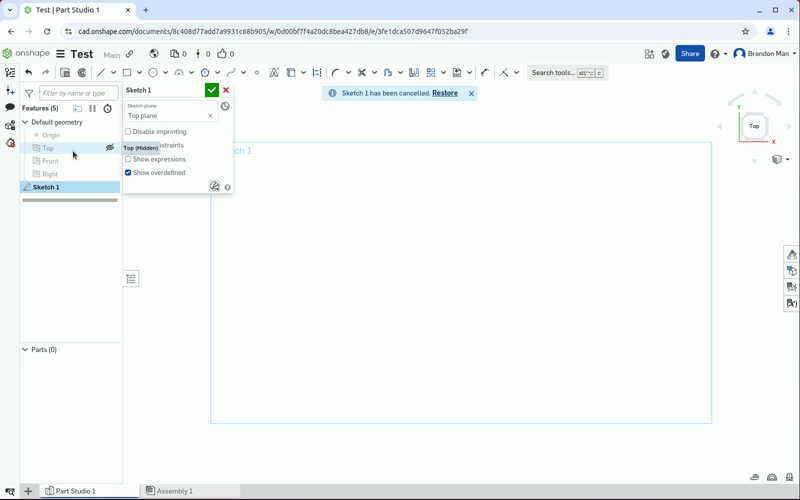
mouse_move(73, 352)
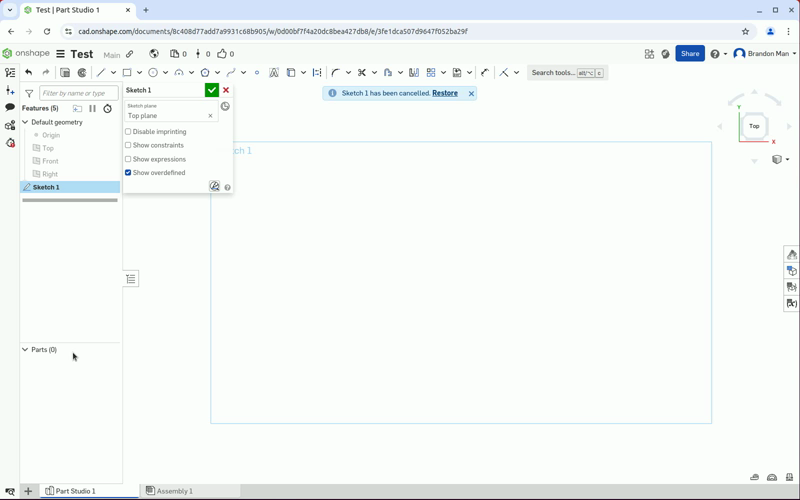
key(y)
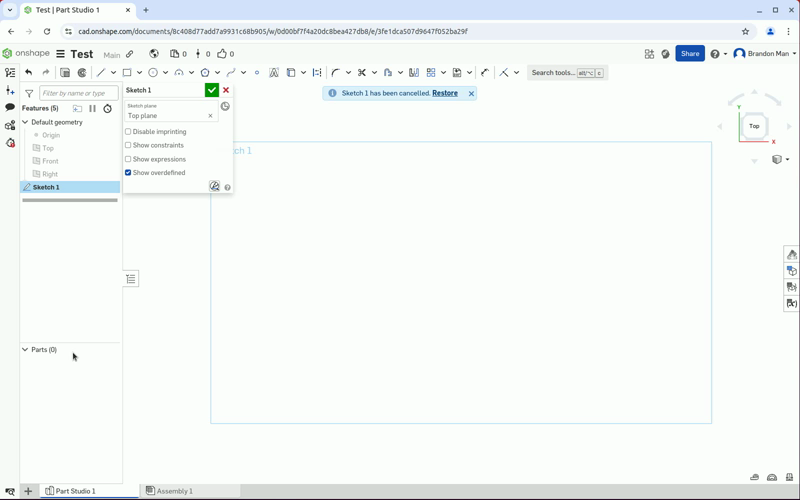
key(l)
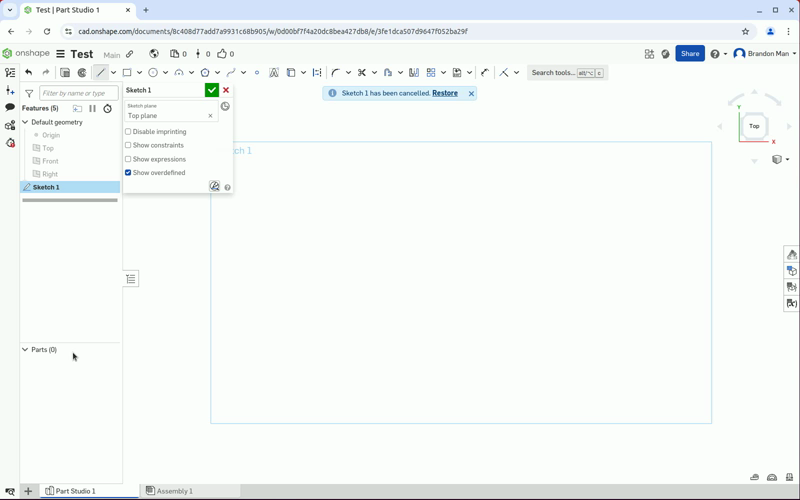
key_down(shift)
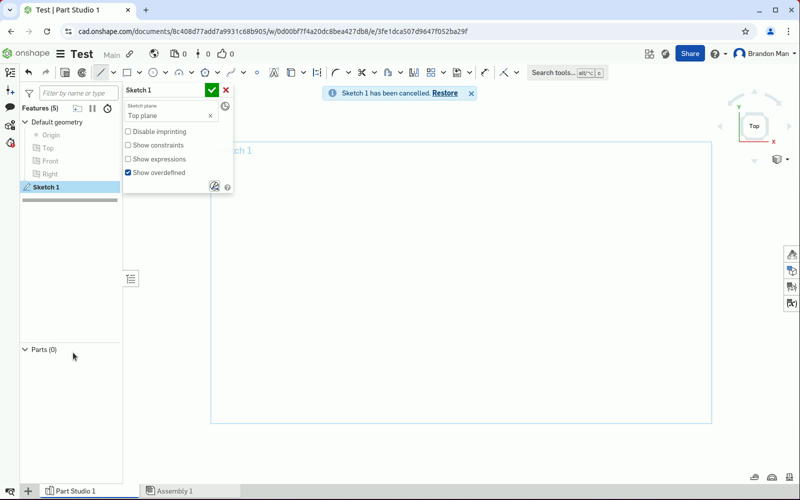
mouse_move(460, 395)
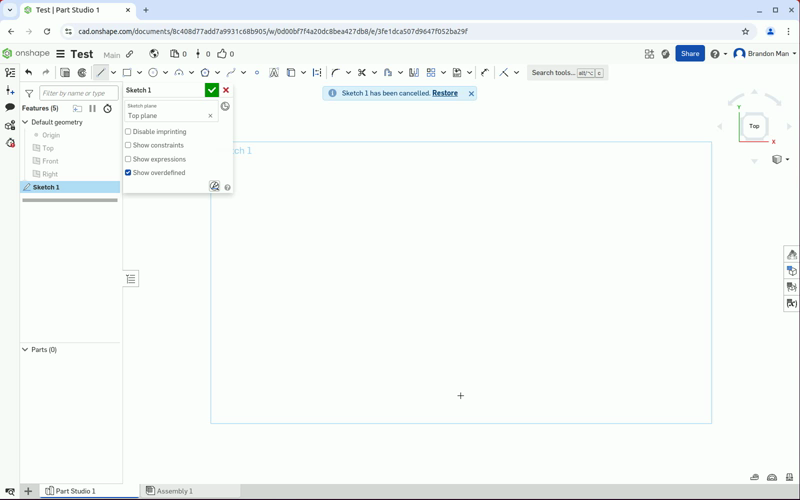
click(460, 395)
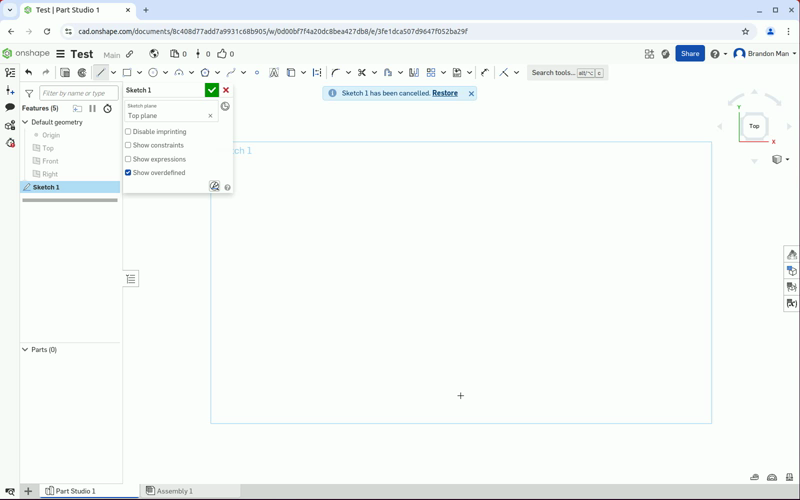
key_up(shift)
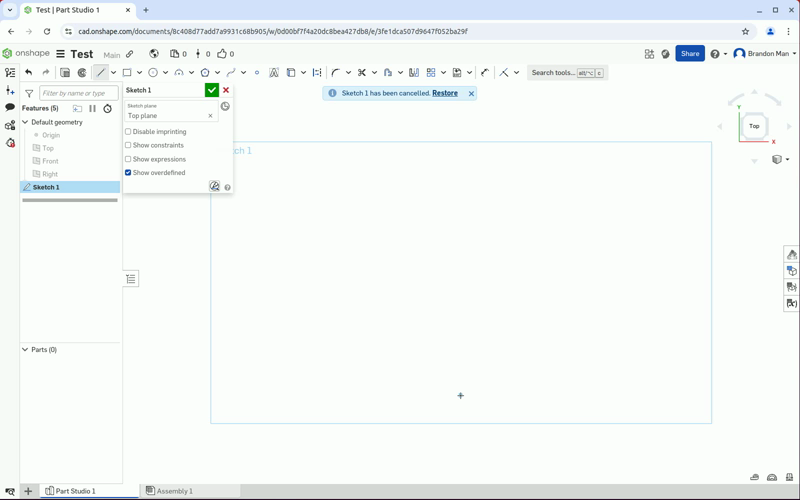
key_down(shift)
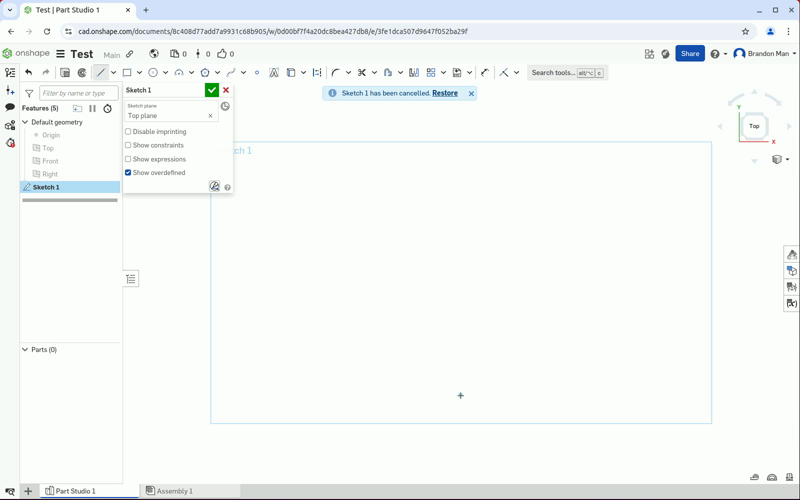
mouse_move(490, 395)
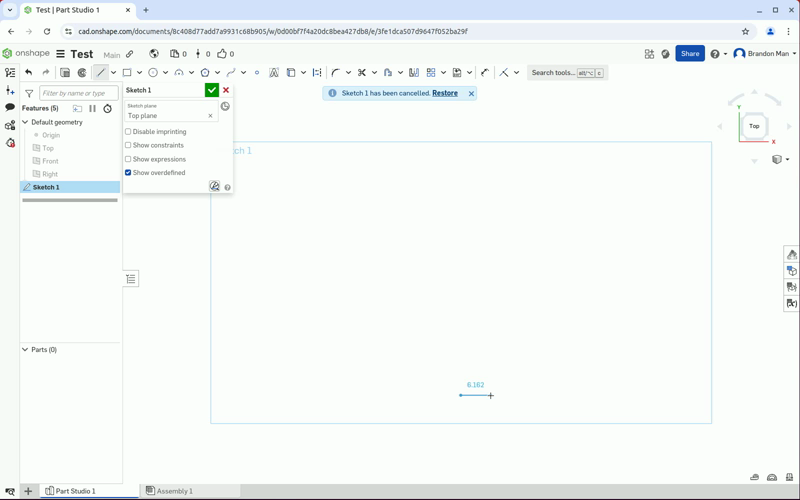
mouse_move(494, 395)
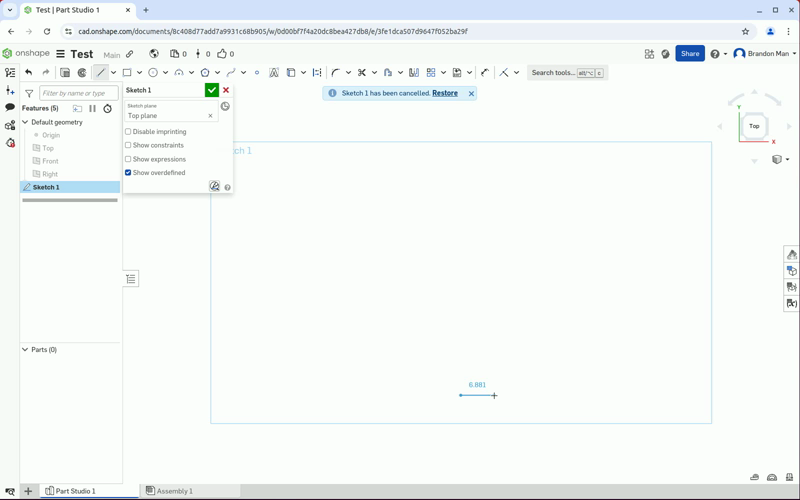
click(494, 395)
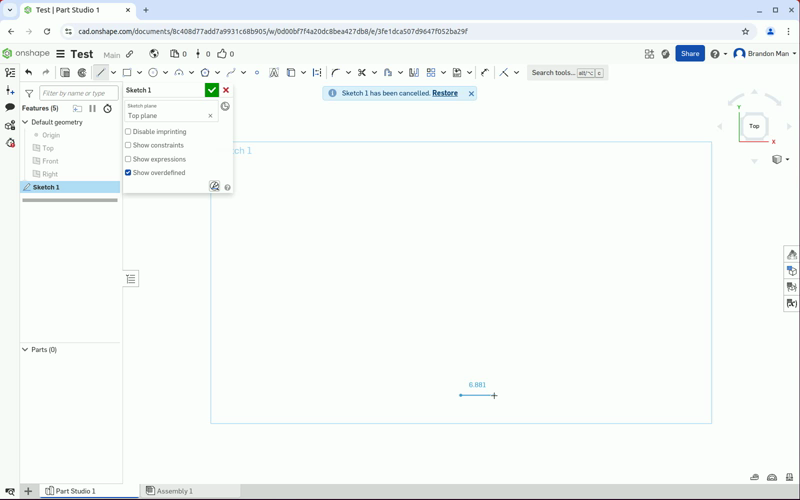
key_up(shift)
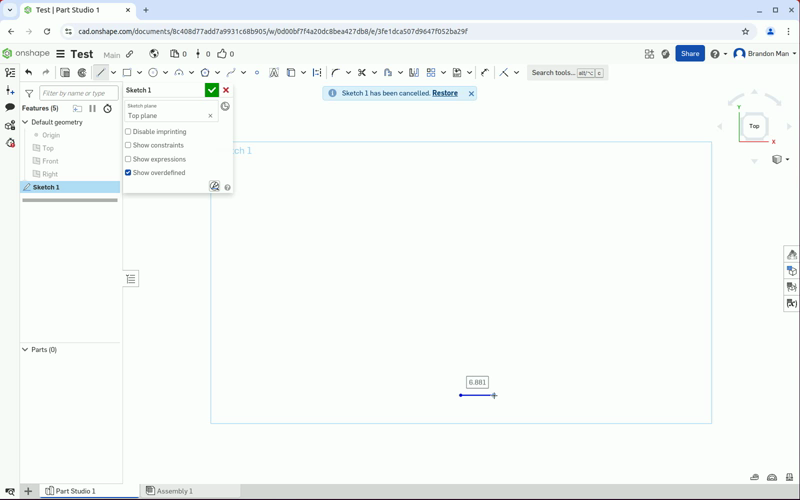
key_down(shift)
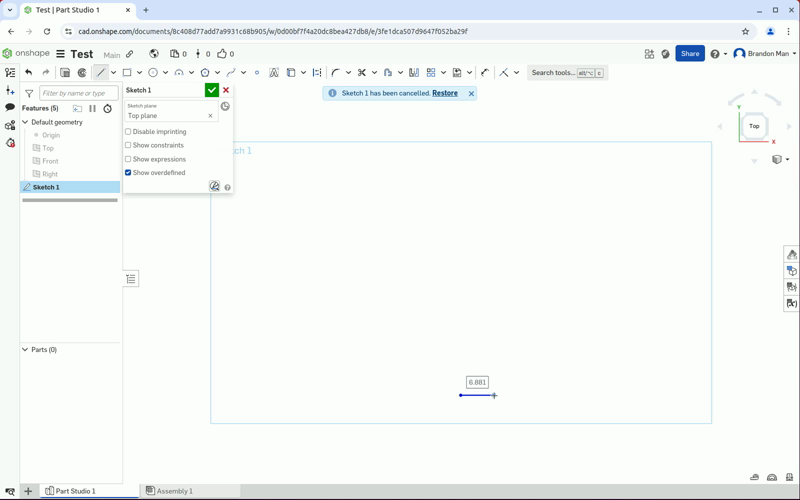
mouse_move(494, 282)
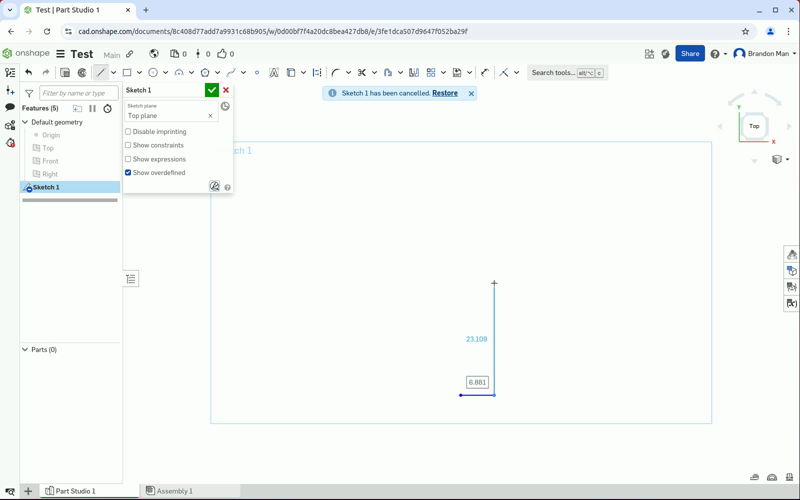
click(494, 282)
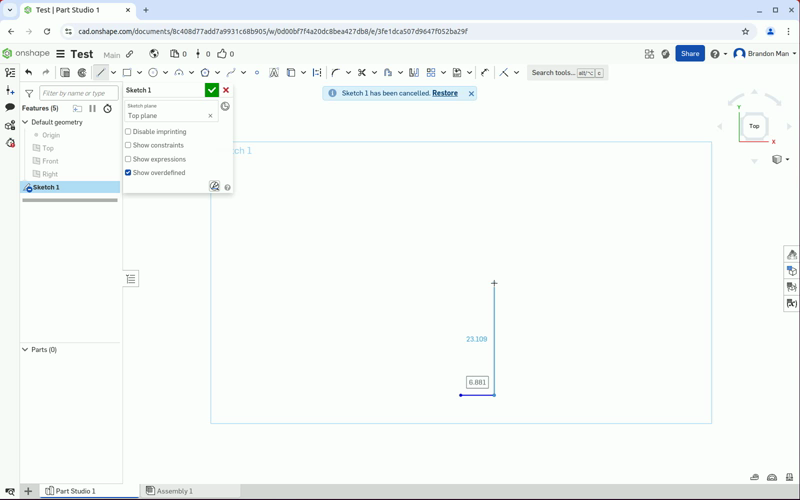
key_up(shift)
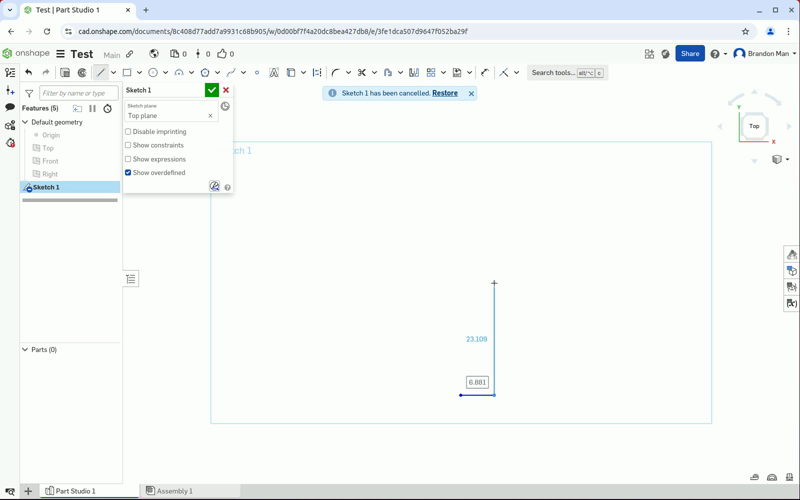
key_down(shift)
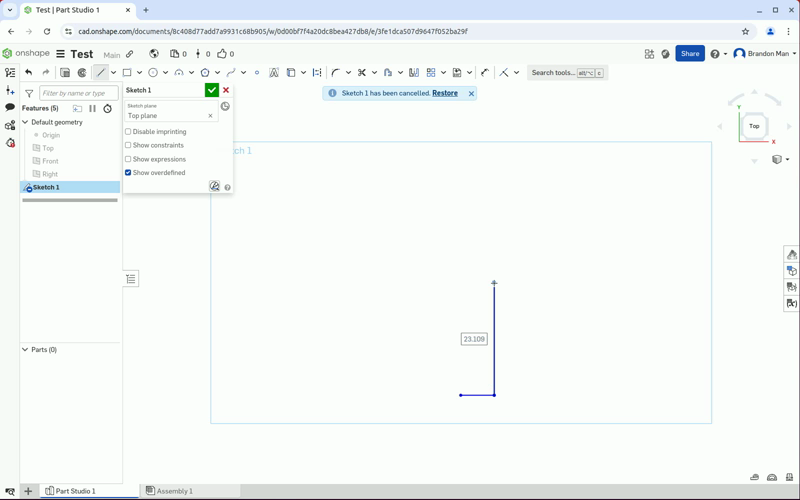
mouse_move(524, 282)
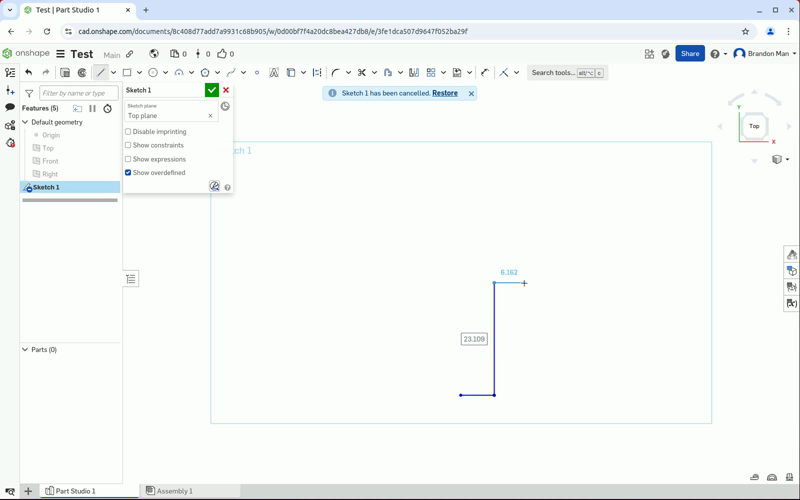
mouse_move(460, 282)
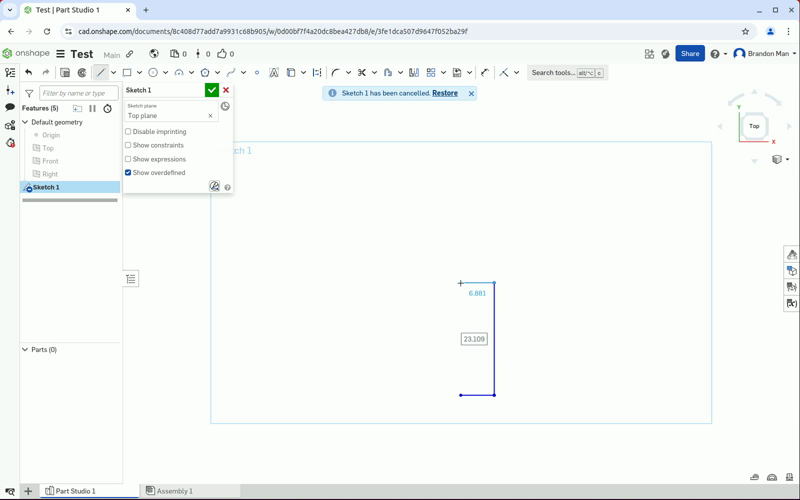
click(460, 282)
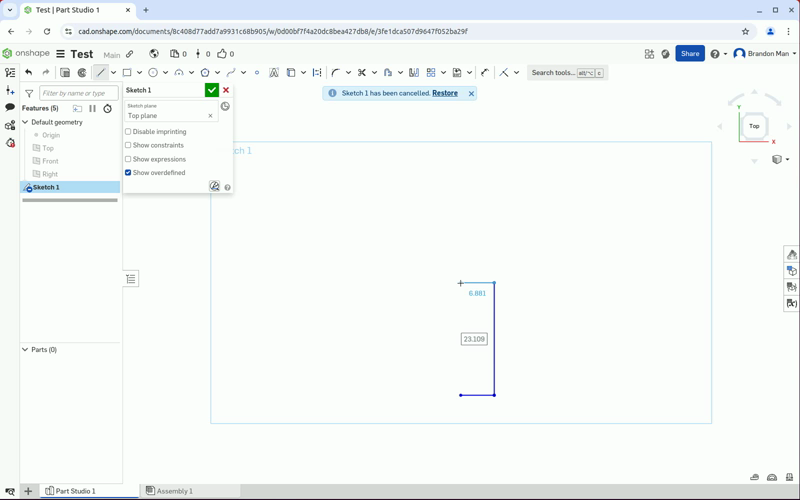
key_up(shift)
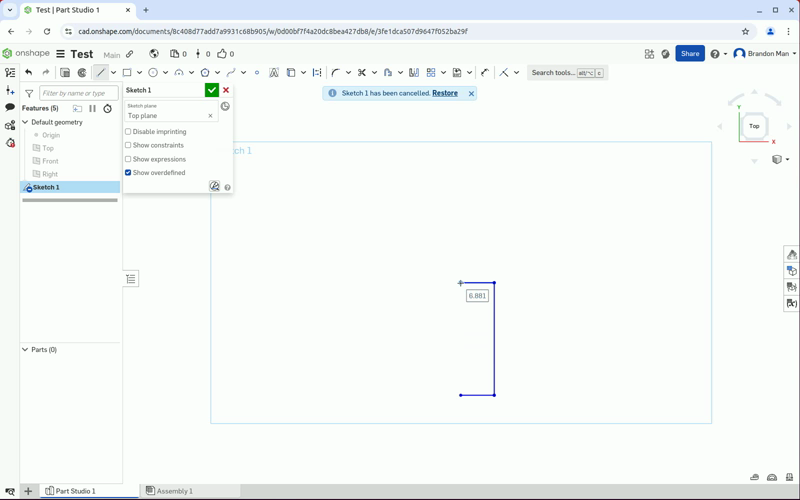
key_down(shift)
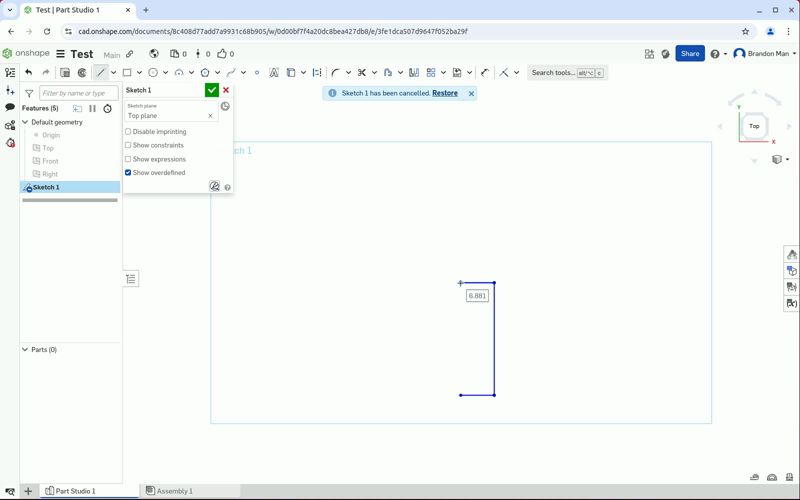
mouse_move(460, 395)
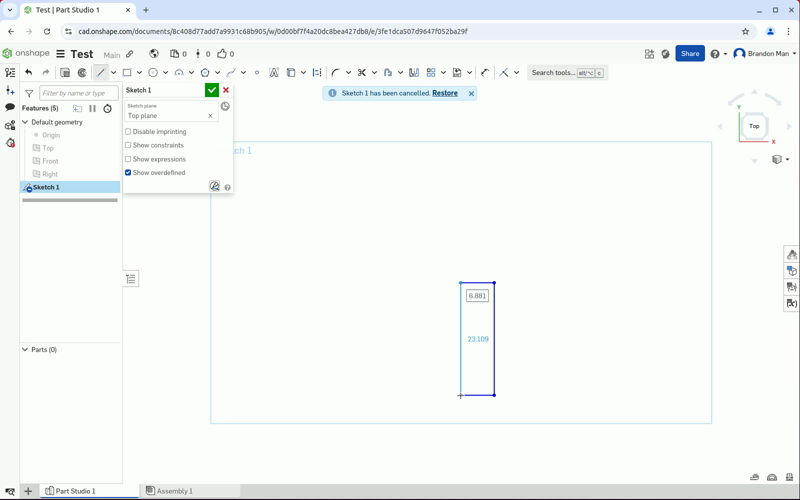
key_up(shift)
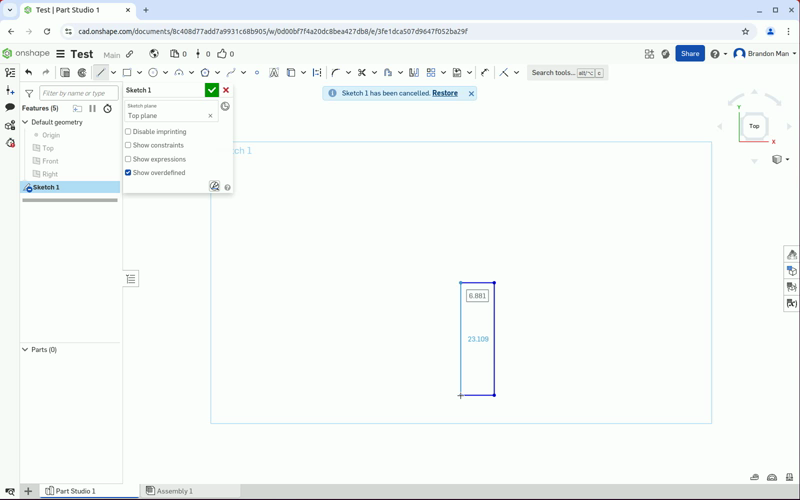
click(460, 395)
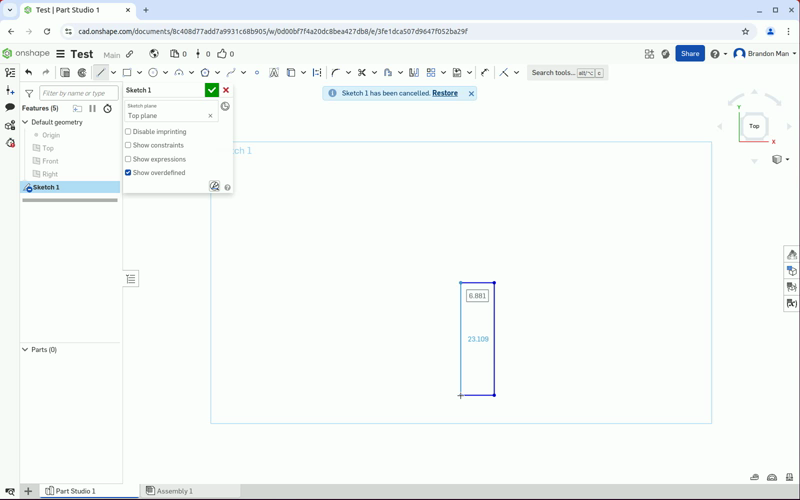
key(esc)
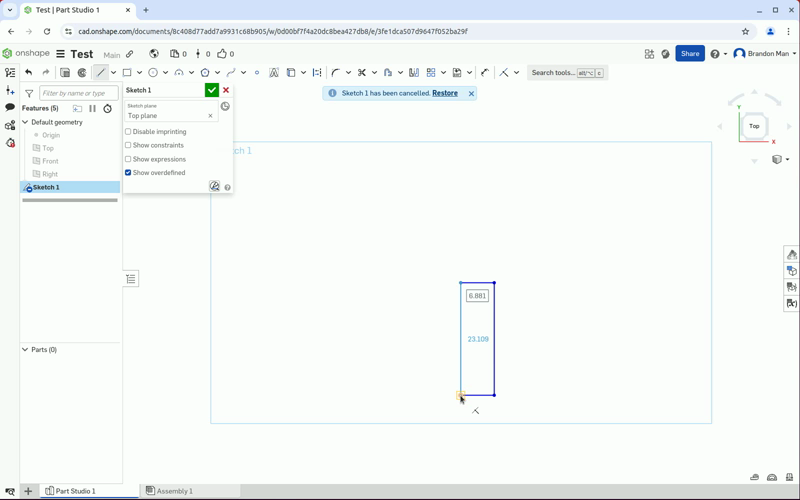
mouse_move(471, 343)
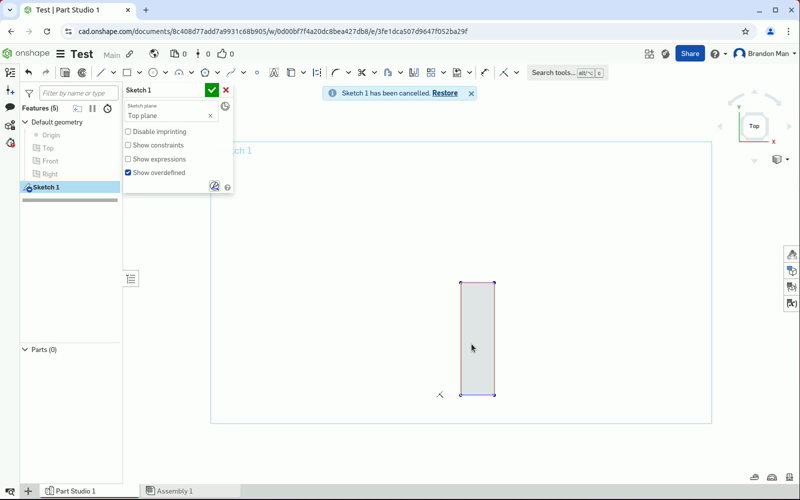
click(471, 343)
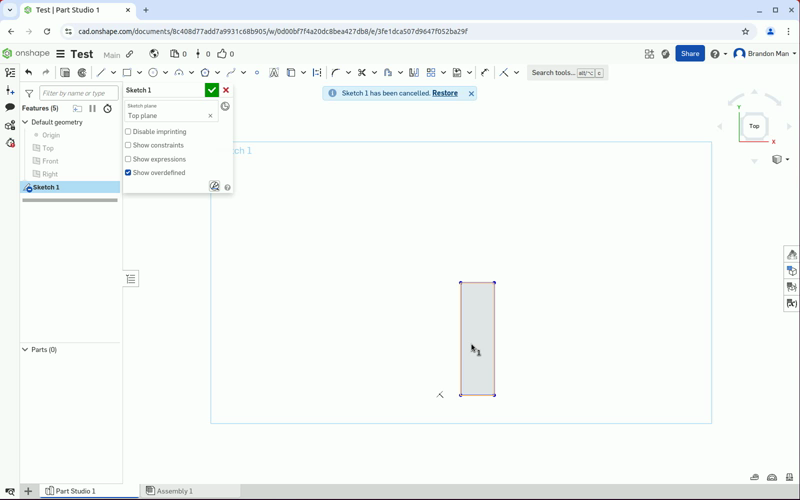
mouse_move(73, 352)
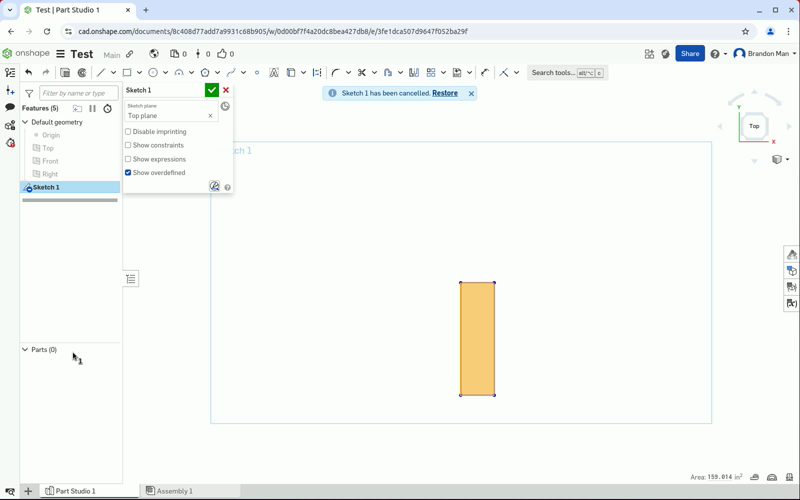
key(shift+y)
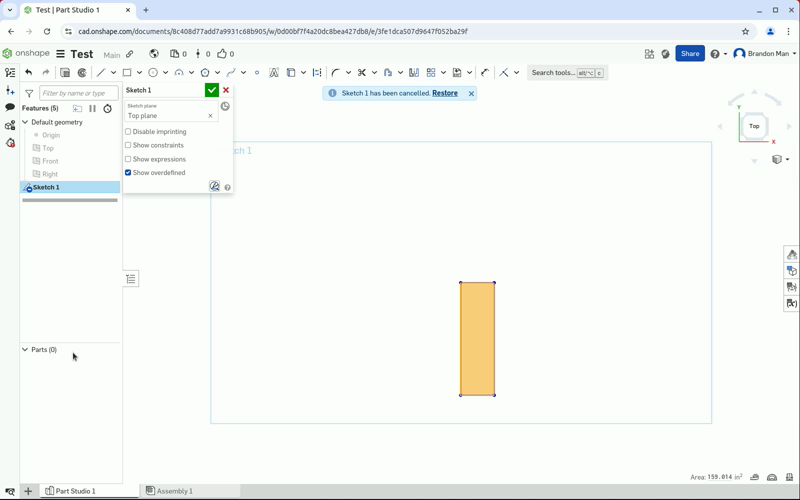
key(shift+e)
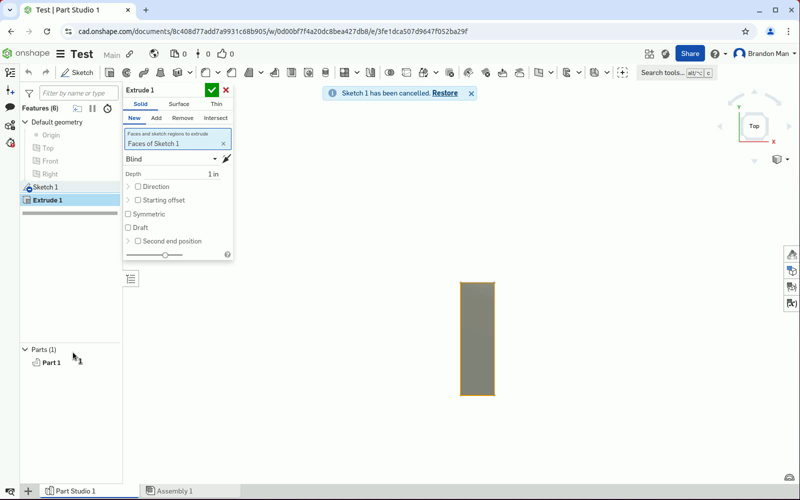
mouse_move(143, 106)
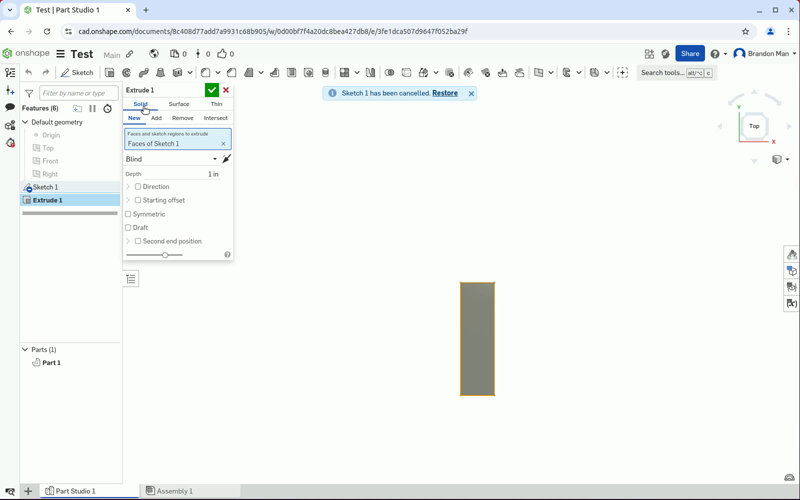
click(143, 106)
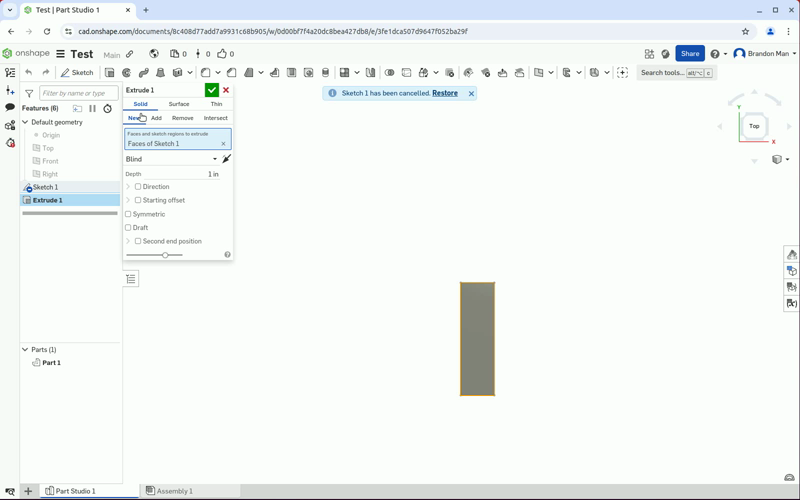
mouse_move(137, 120)
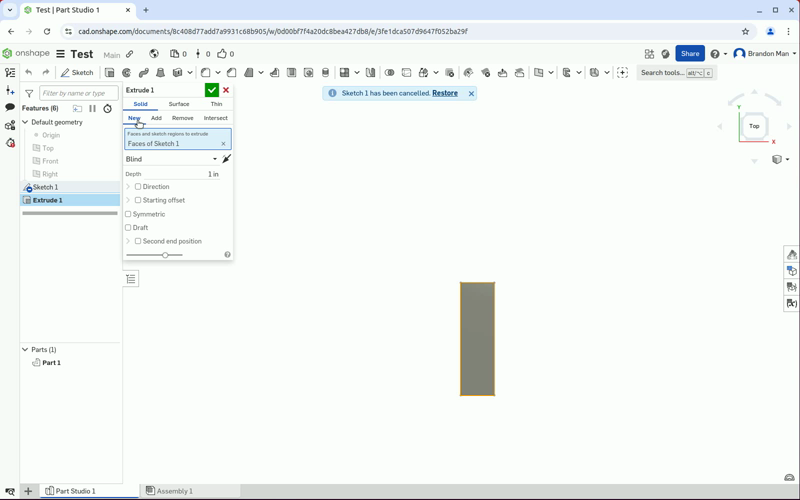
click(137, 120)
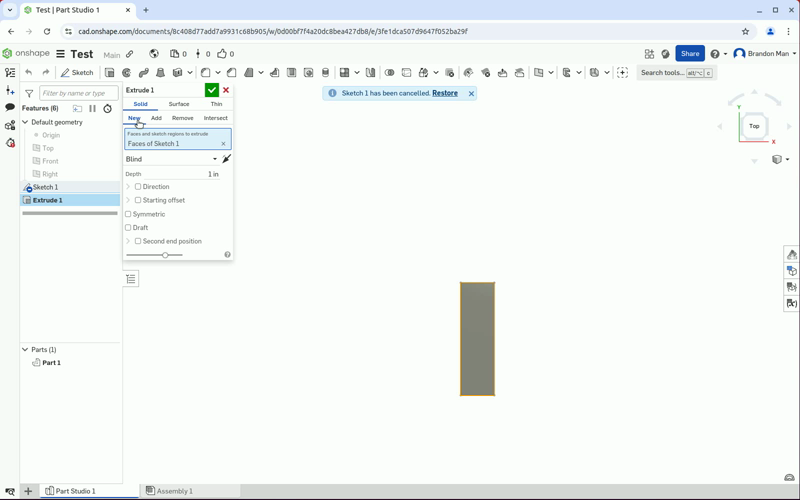
key(tab, 4)
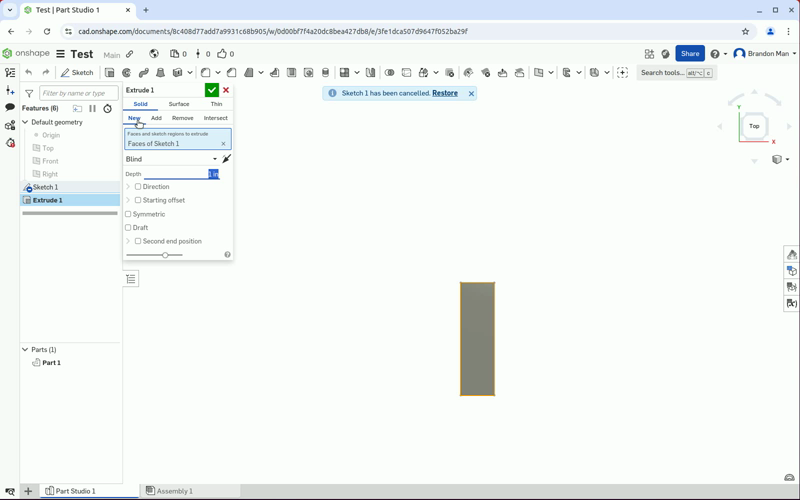
text(4.574)
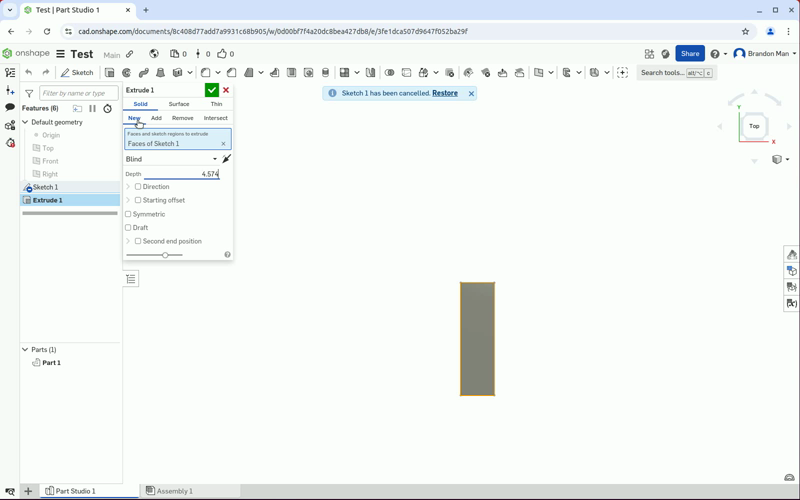
key(enter)
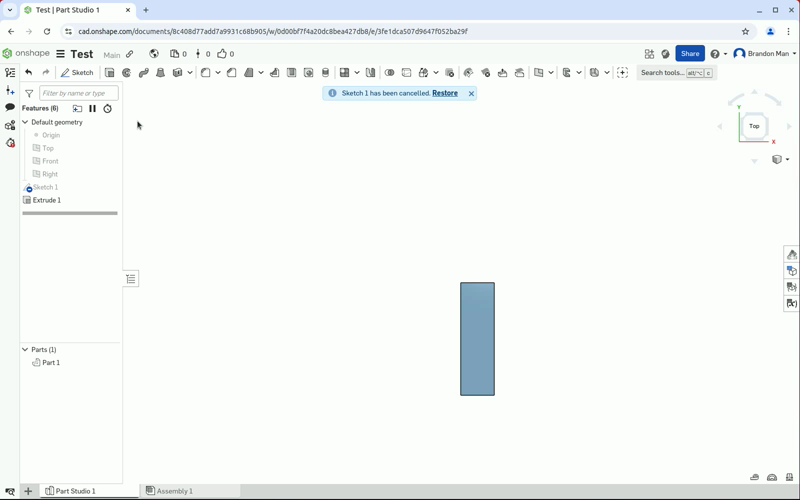
key(shift+h)
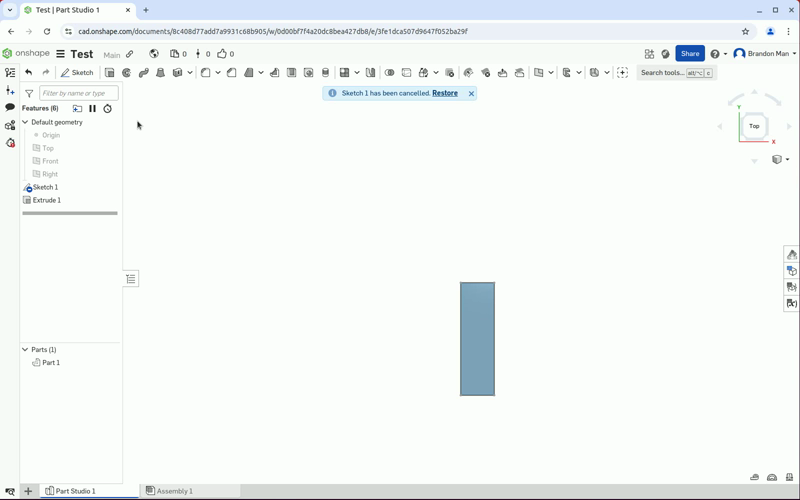
key(shift+h)
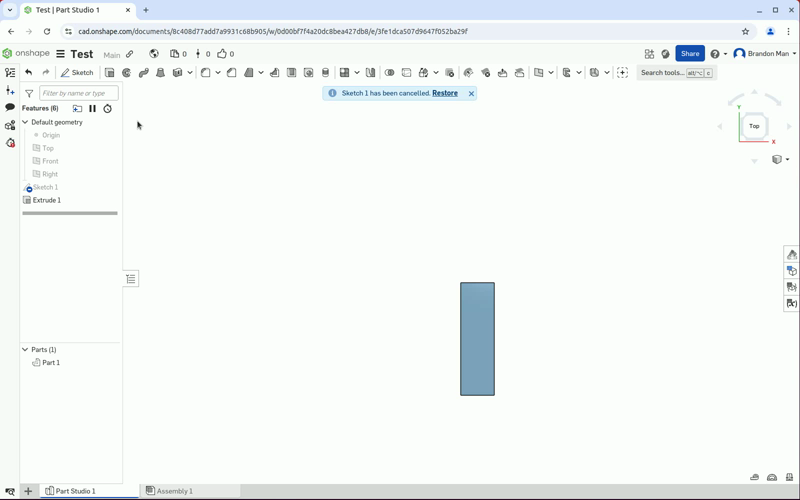
mouse_move(73, 189)
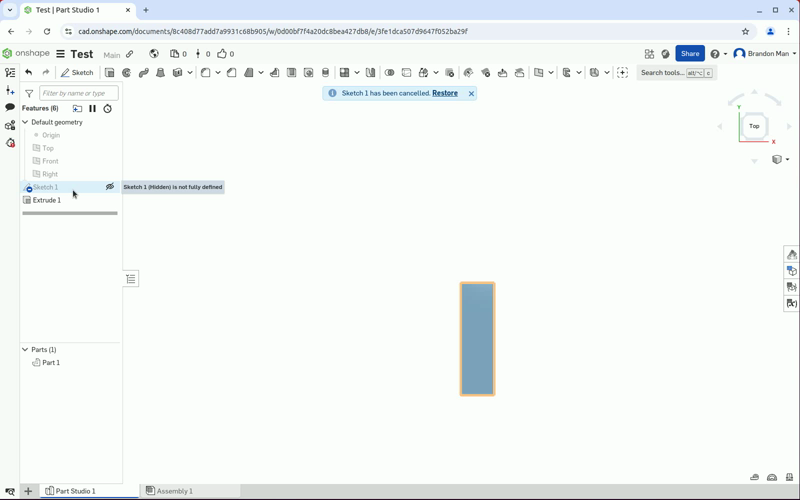
click(73, 189)
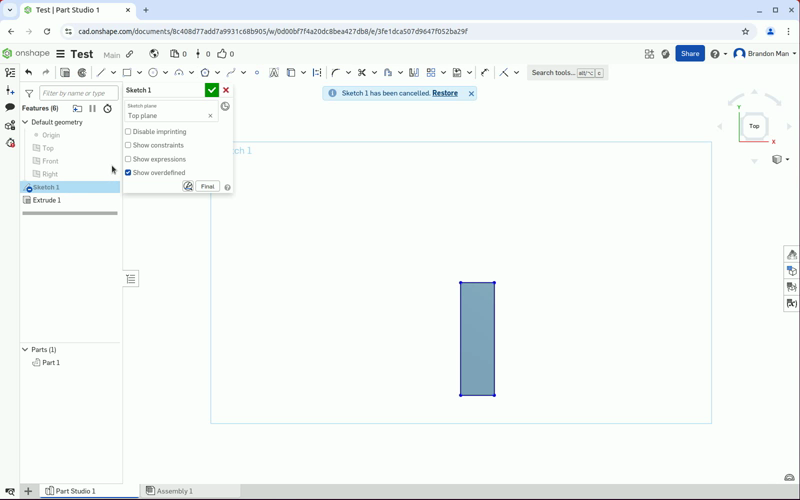
mouse_move(229, 92)
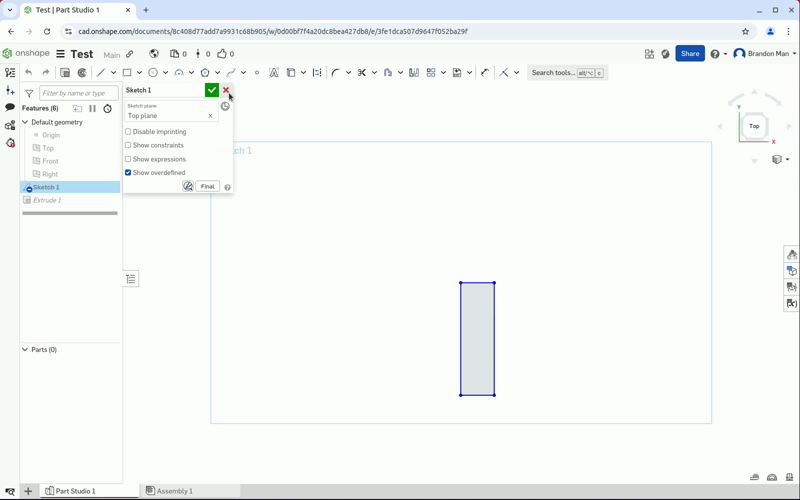
click(229, 92)
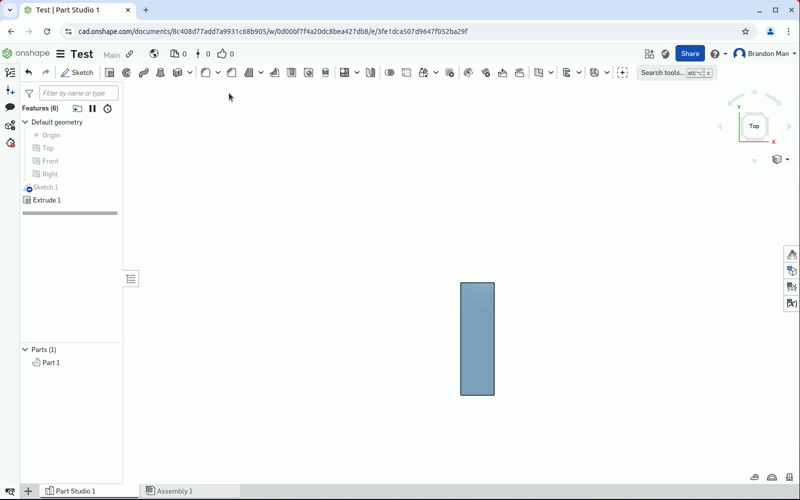
mouse_move(541, 75)
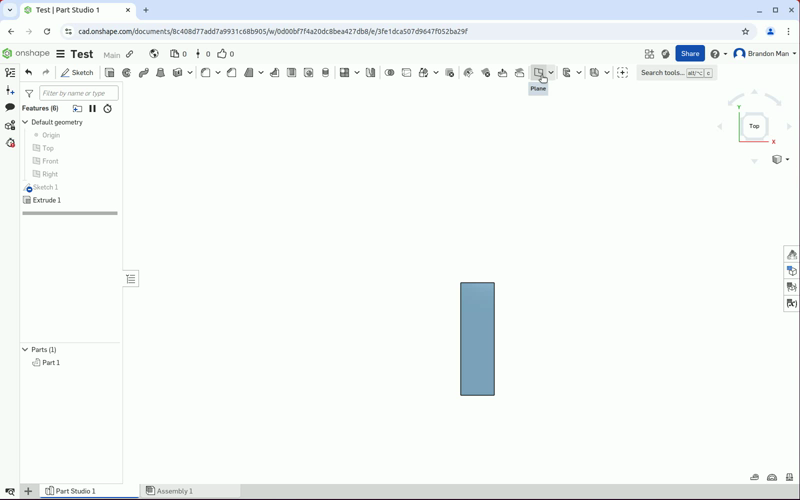
click(541, 75)
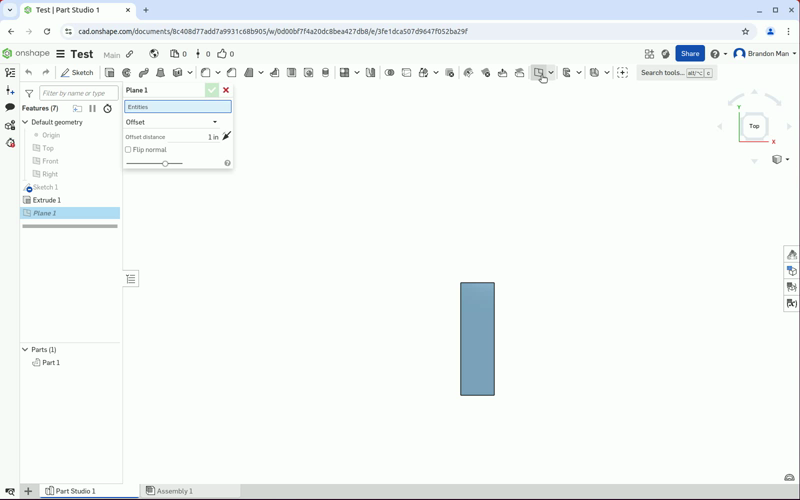
mouse_move(73, 150)
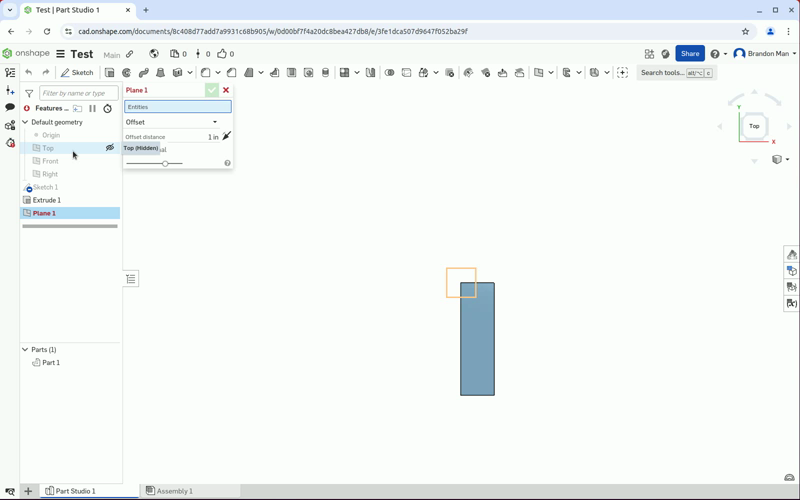
click(73, 150)
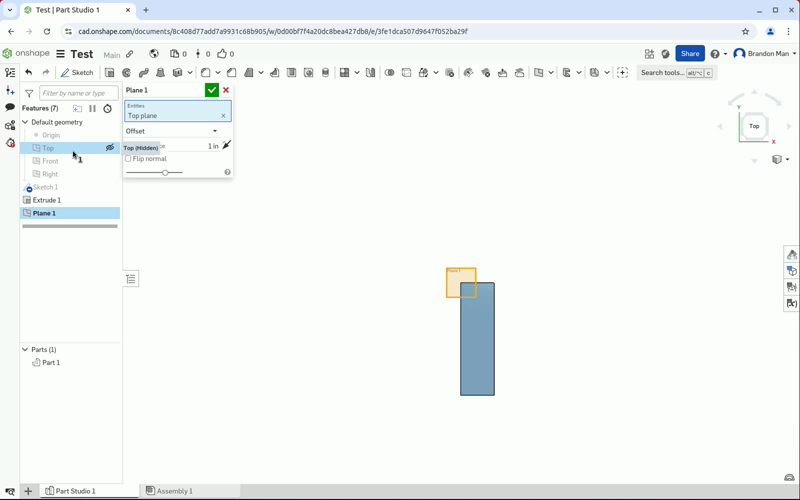
key(tab, 2)
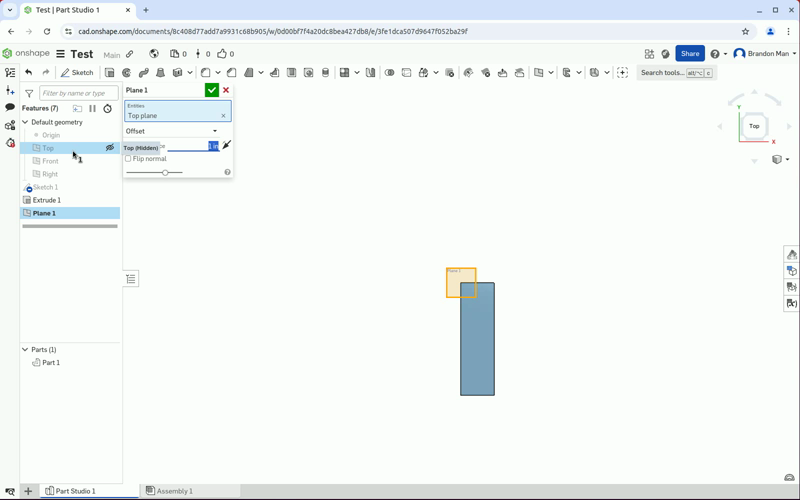
text(4.56)
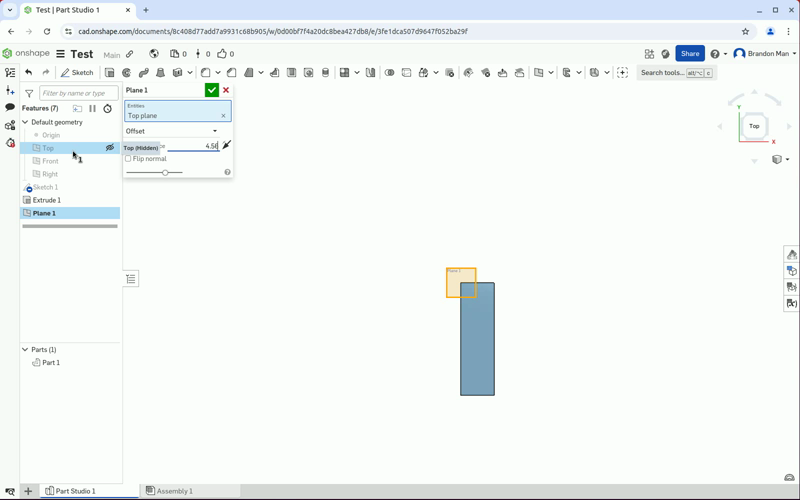
key(enter, 2)
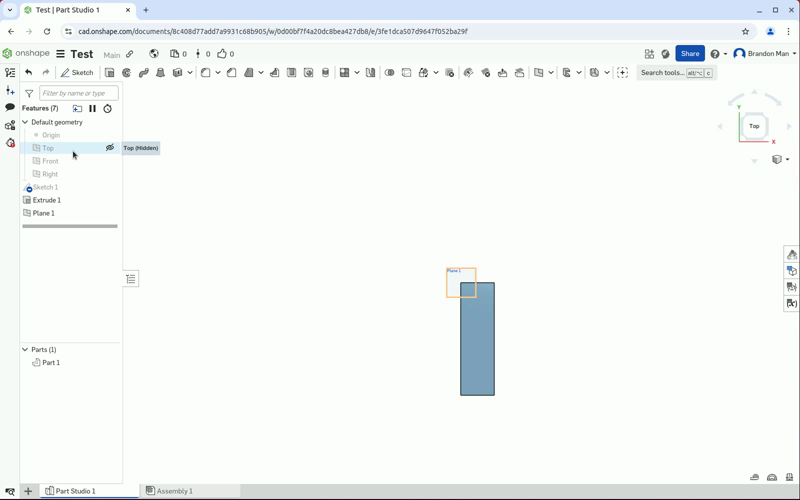
key(shift+s)
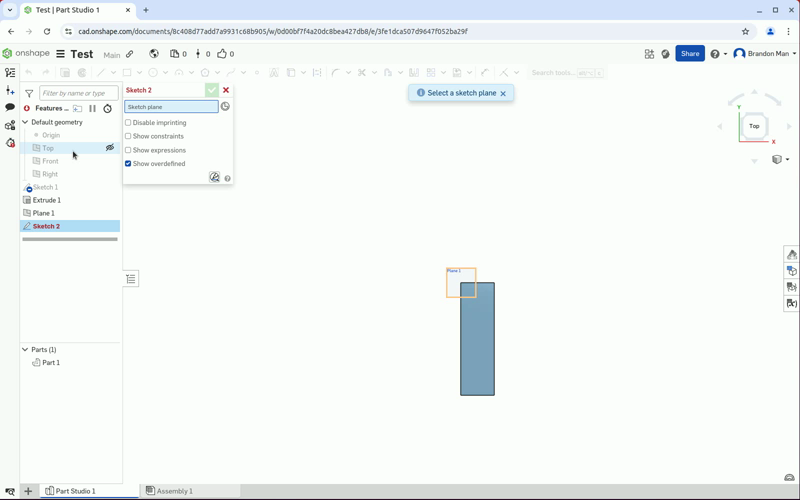
mouse_move(73, 215)
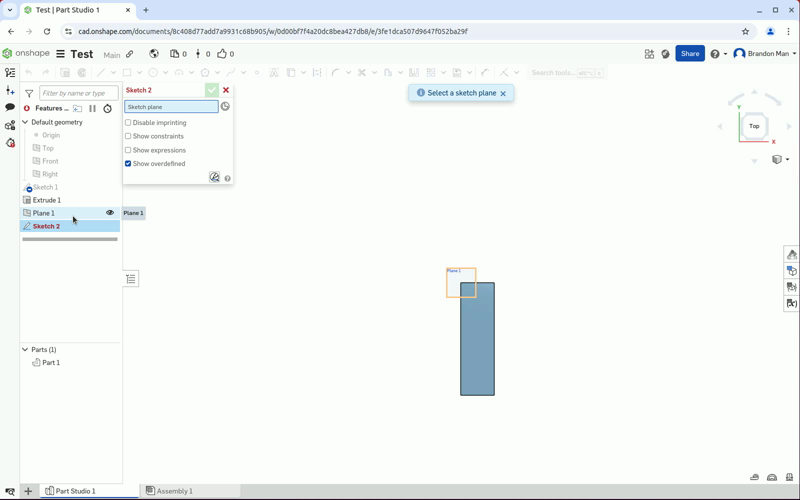
click(73, 215)
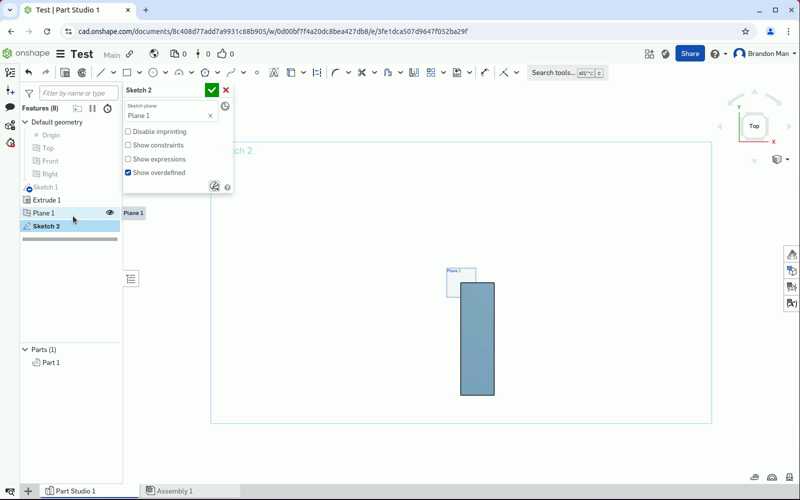
mouse_move(73, 352)
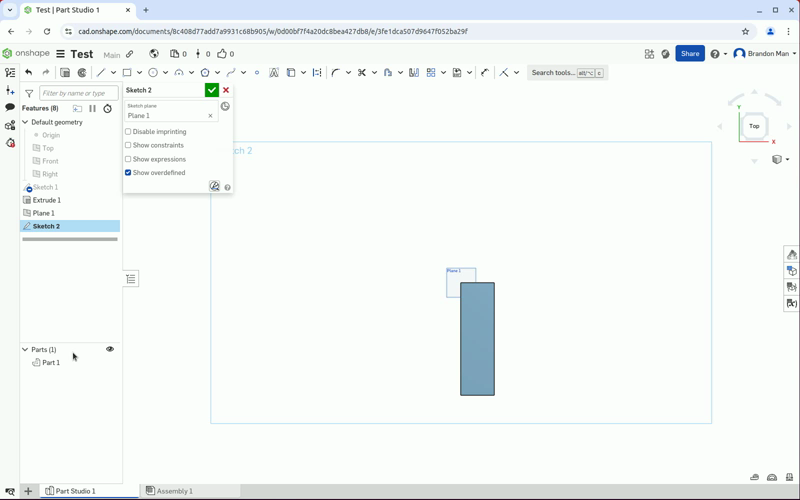
key(y)
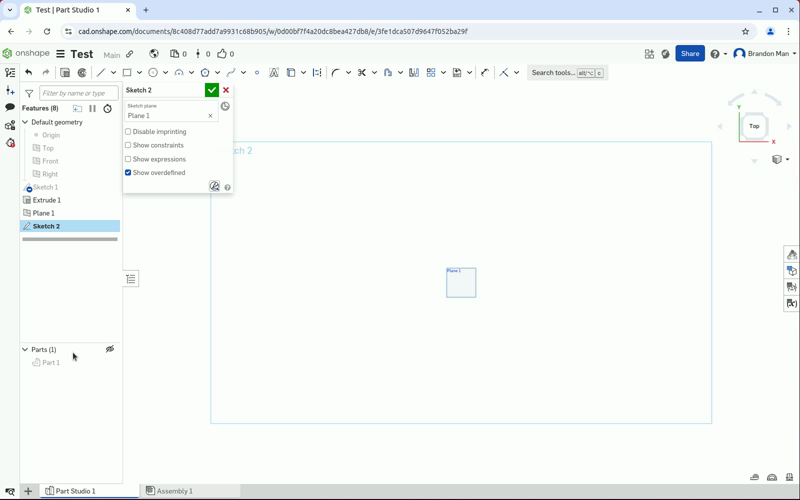
key(c)
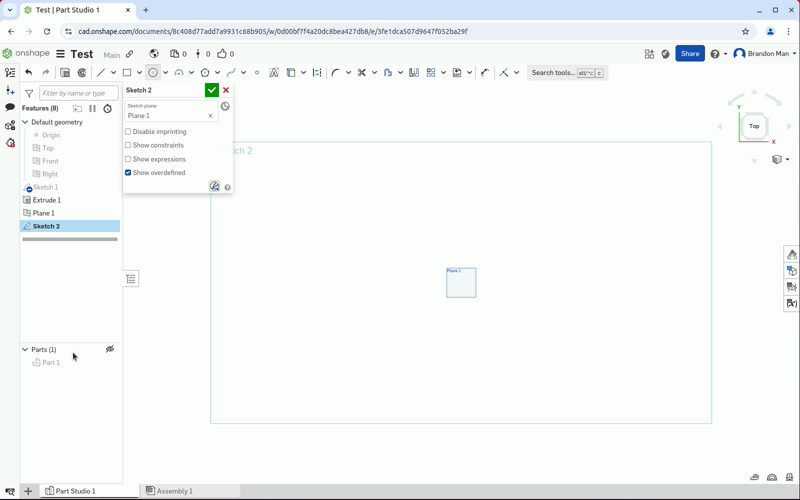
key_down(shift)
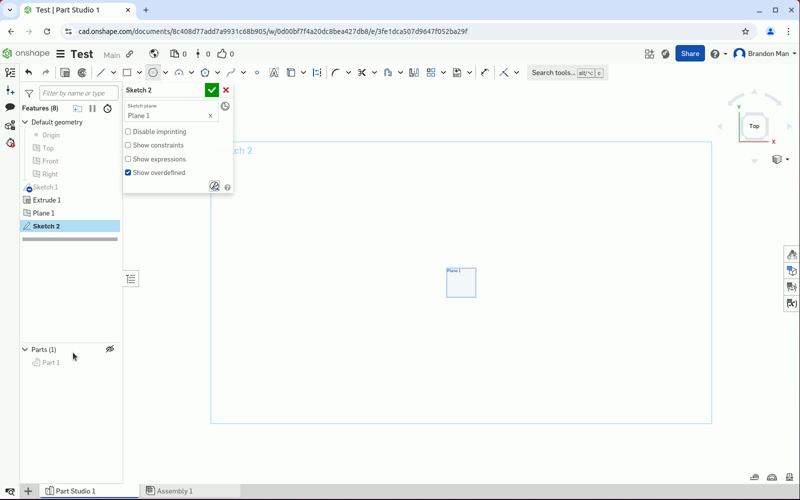
mouse_move(477, 326)
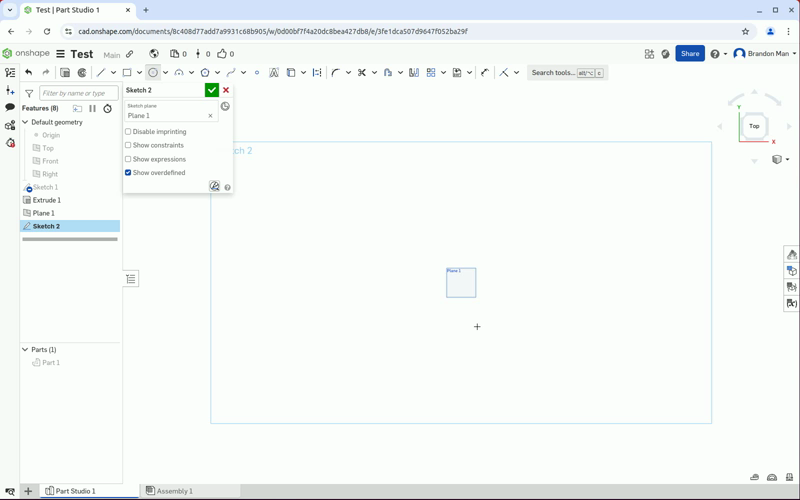
click(477, 326)
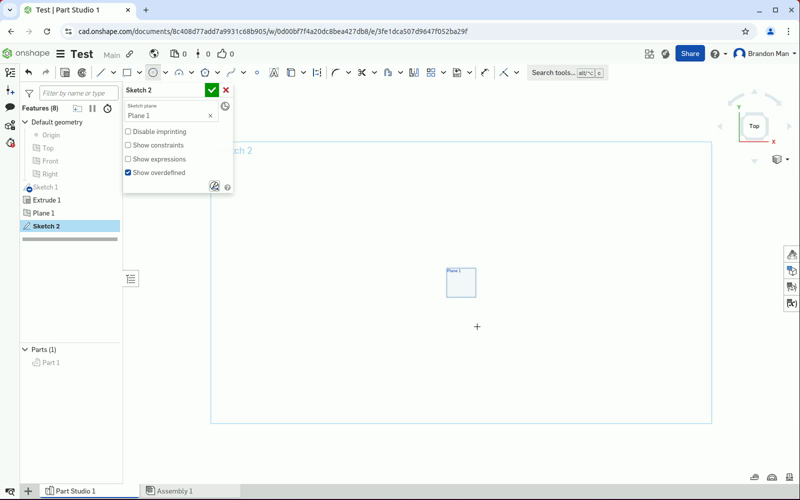
key_up(shift)
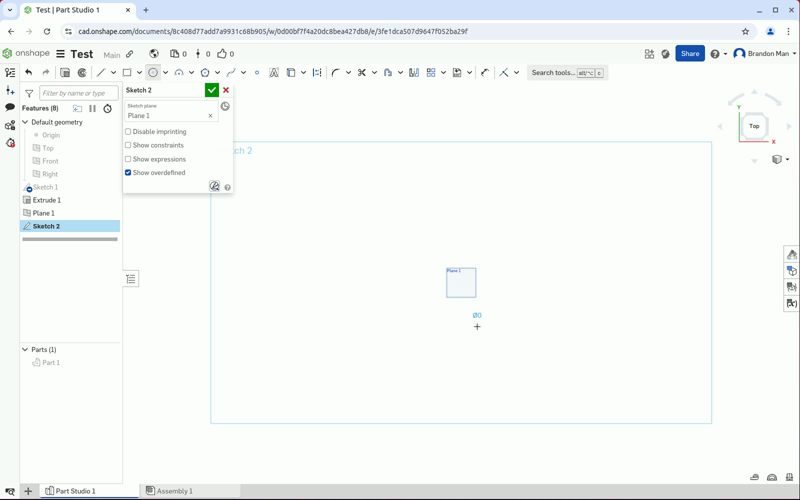
mouse_move(483, 326)
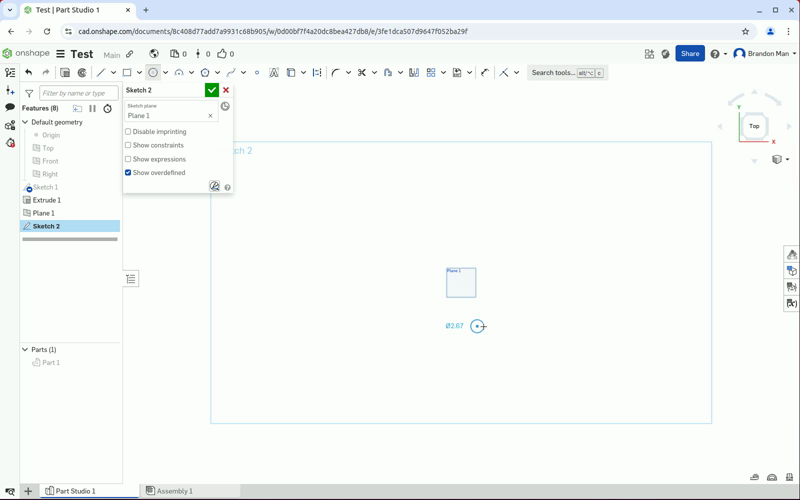
click(483, 326)
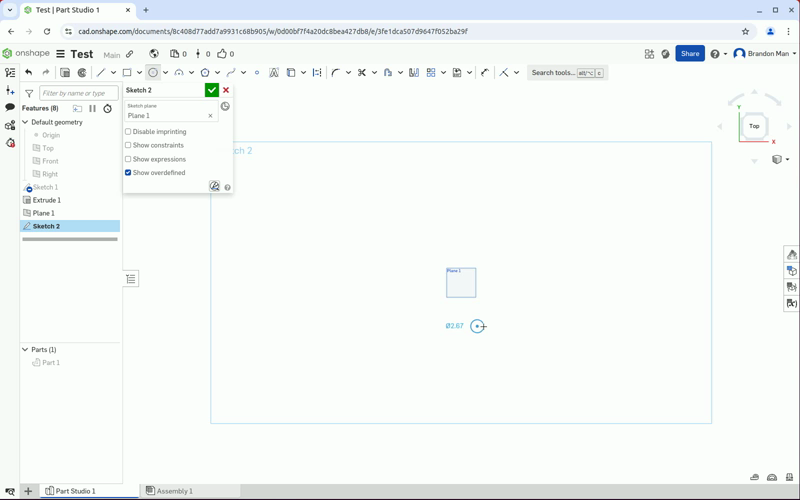
key(esc)
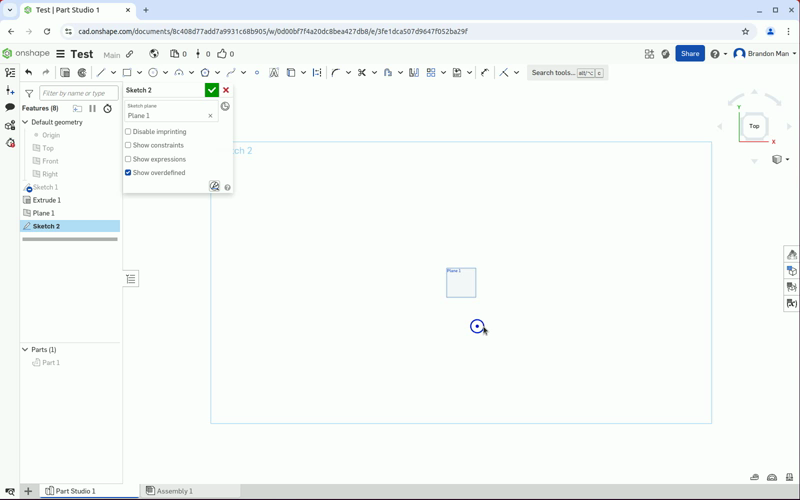
mouse_move(475, 326)
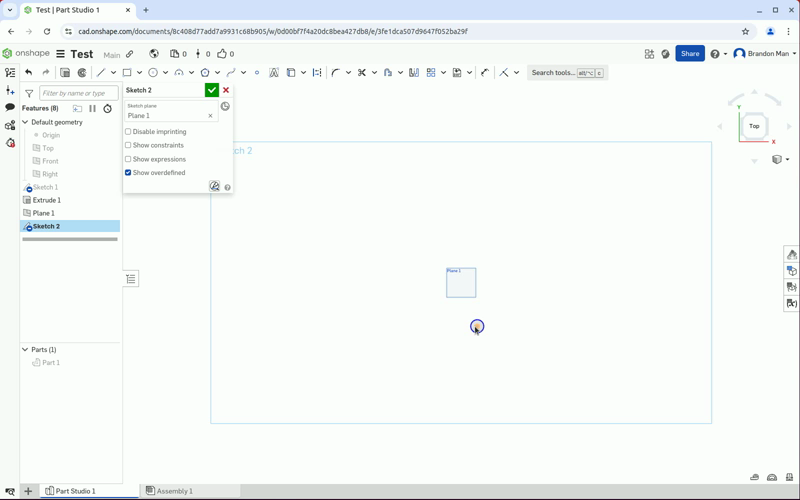
scroll(6)
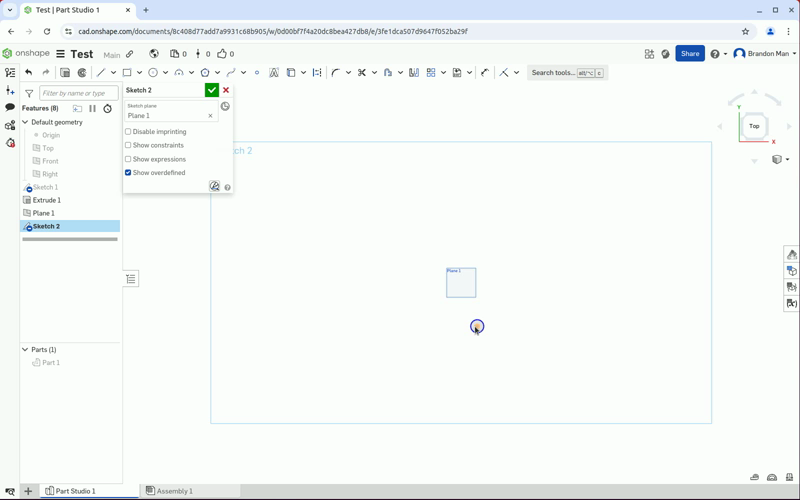
scroll(6)
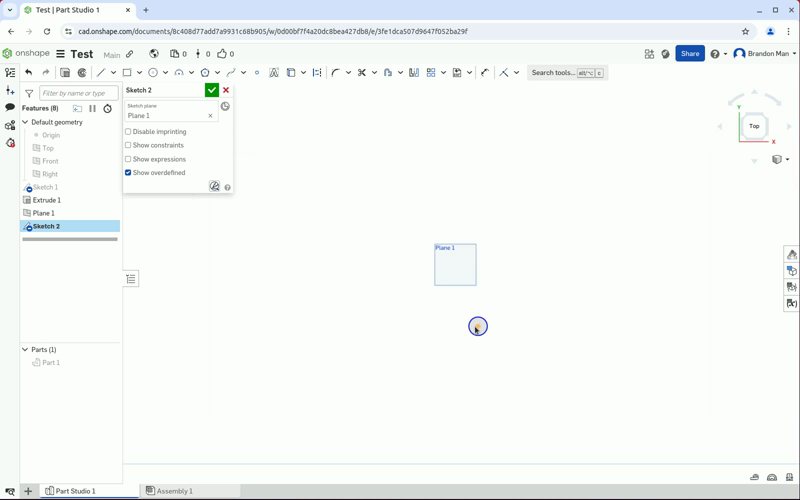
scroll(6)
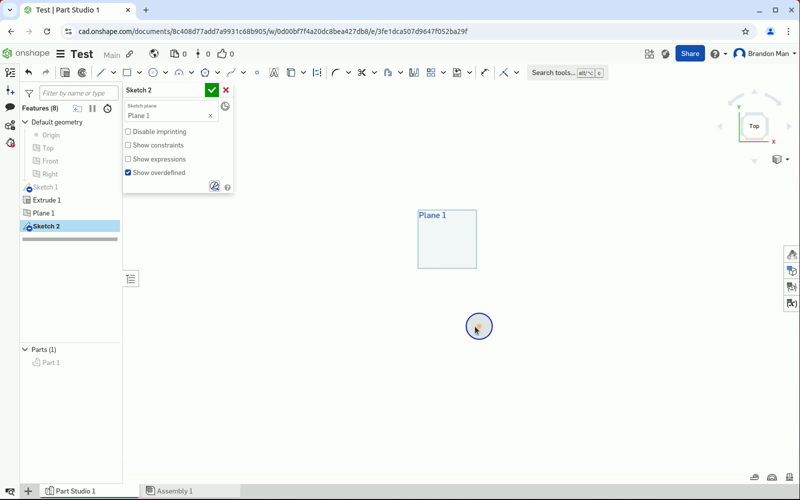
scroll(6)
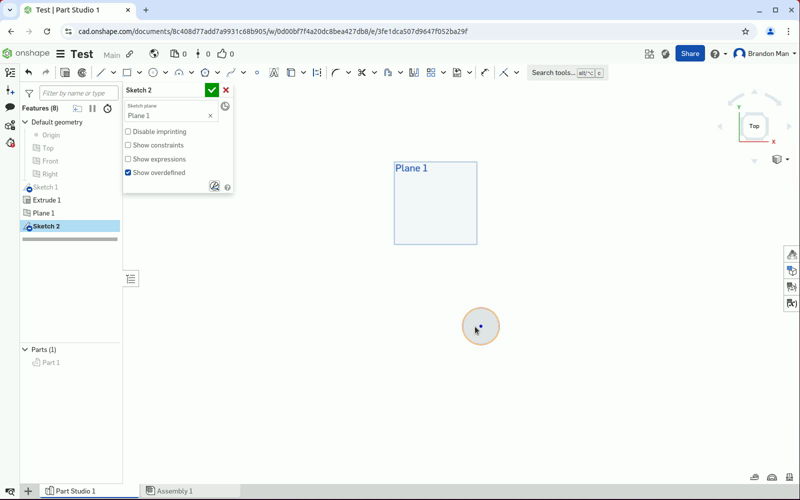
scroll(6)
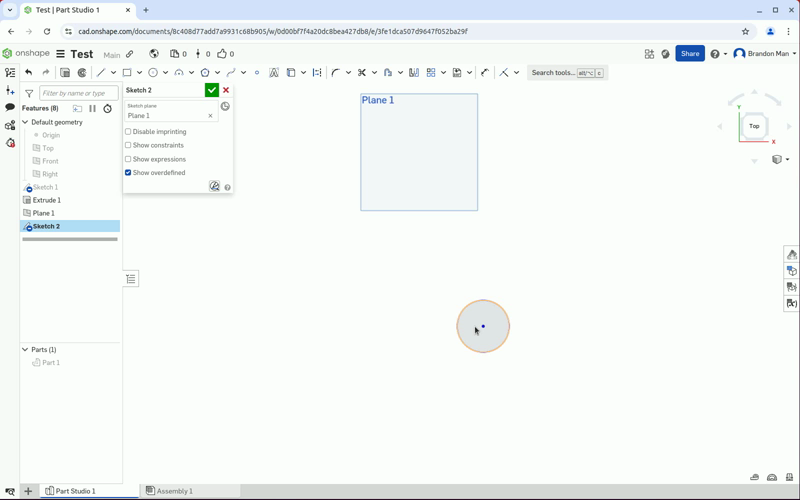
scroll(6)
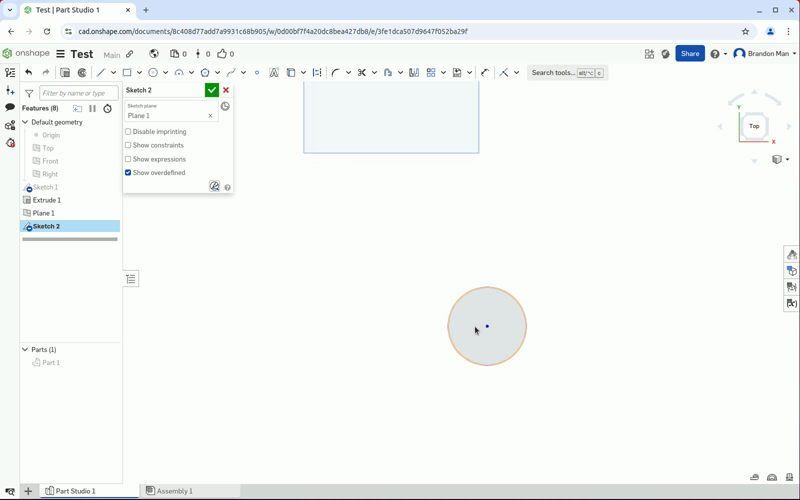
scroll(6)
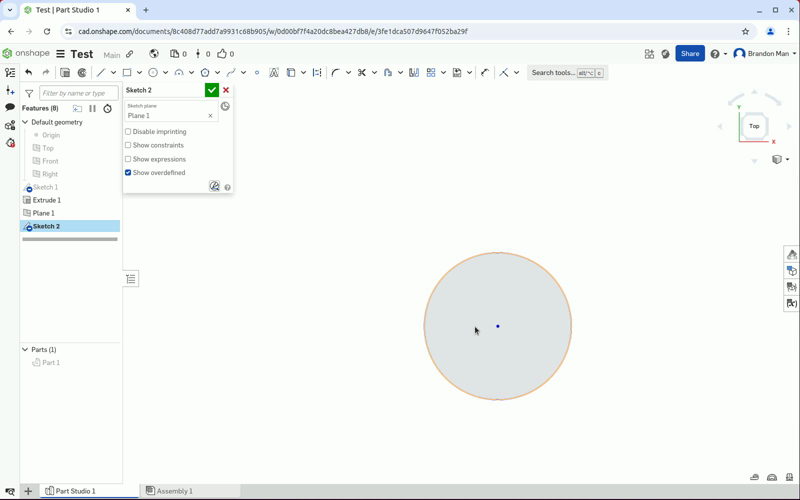
click(475, 326)
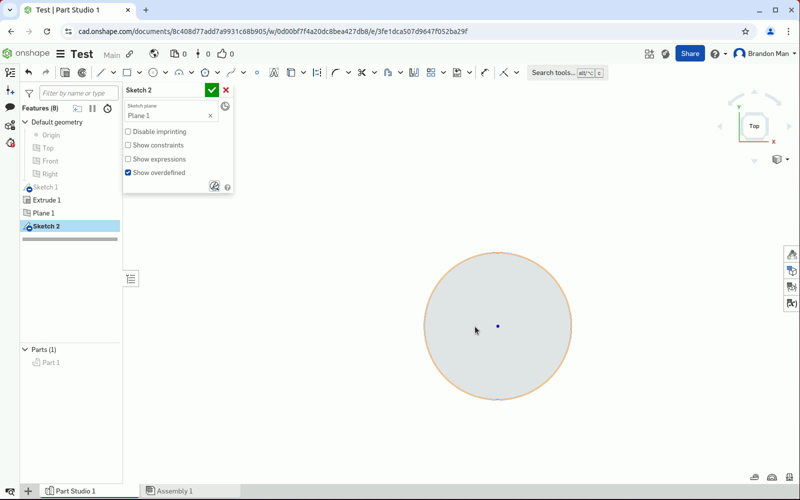
scroll(-6)
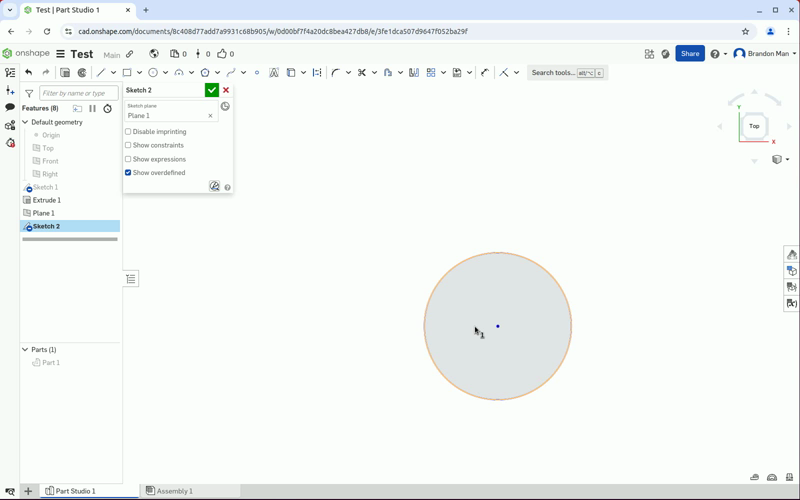
scroll(-6)
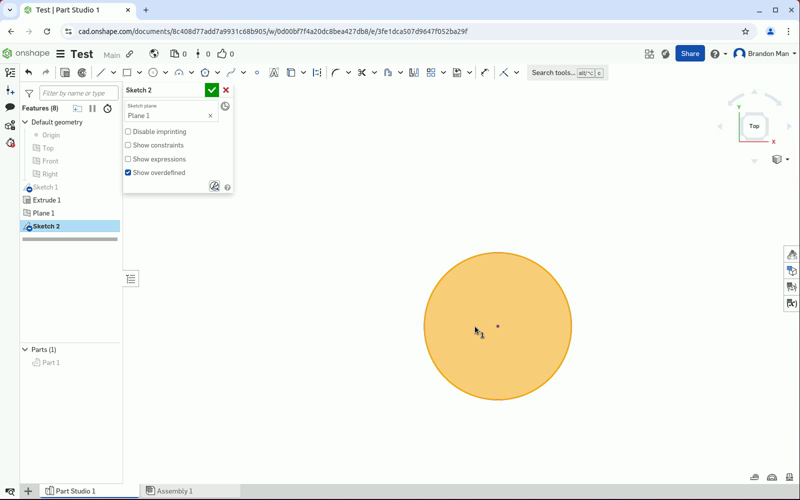
scroll(-6)
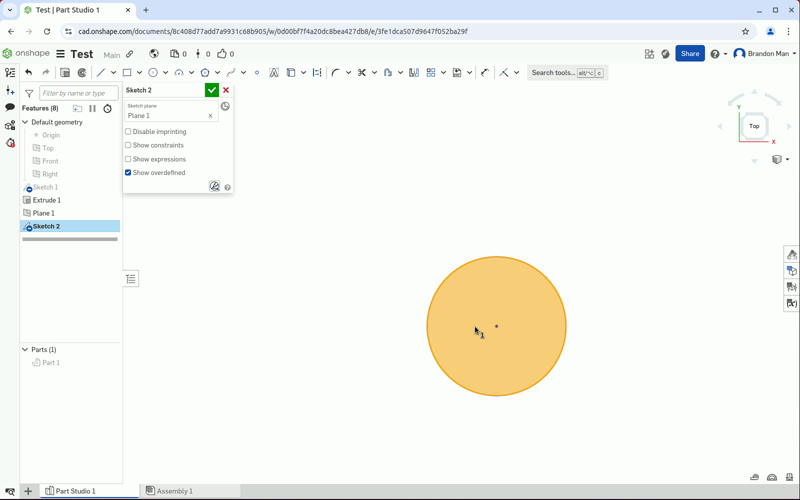
scroll(-6)
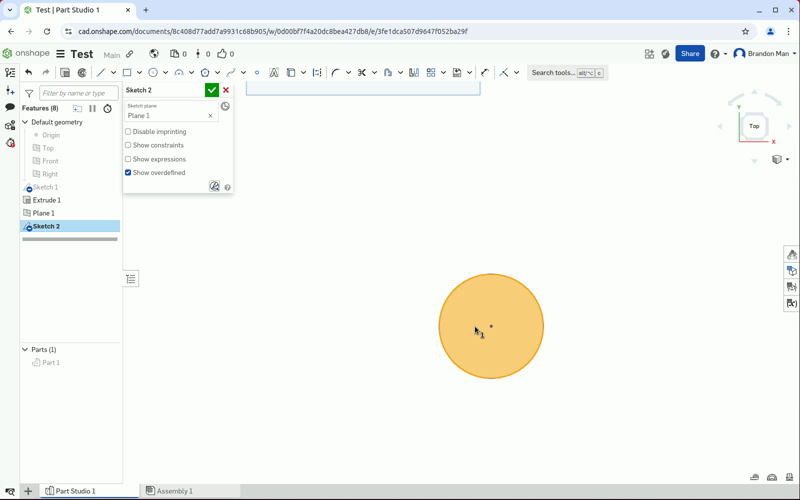
scroll(-6)
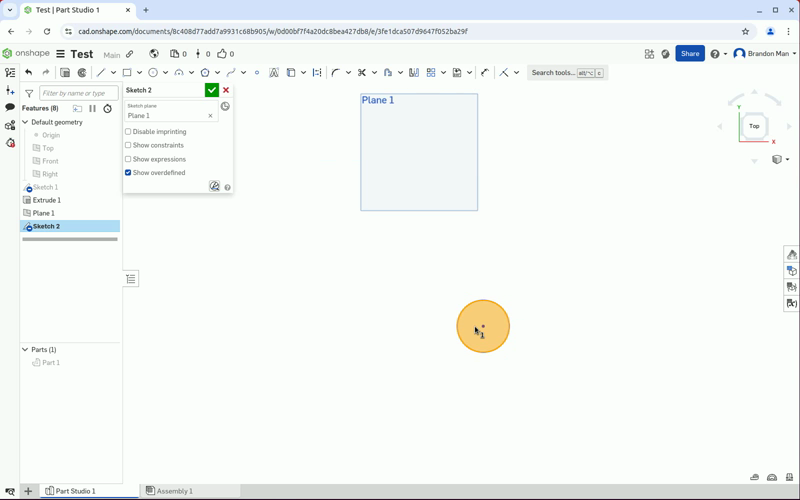
scroll(-6)
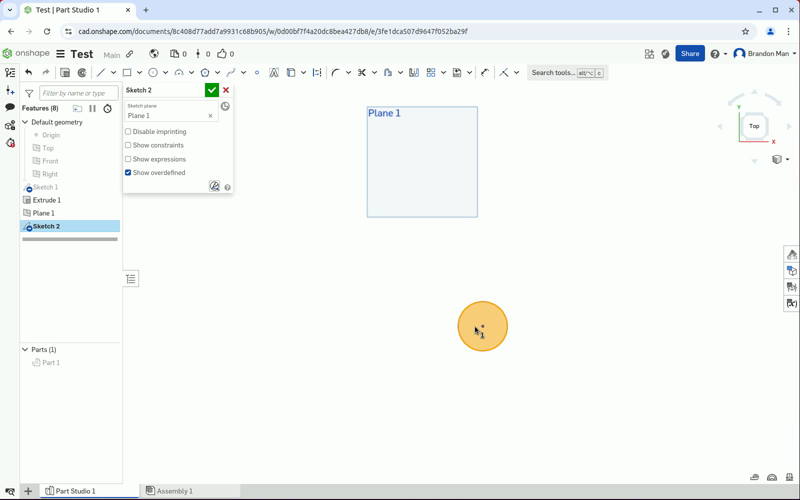
scroll(-6)
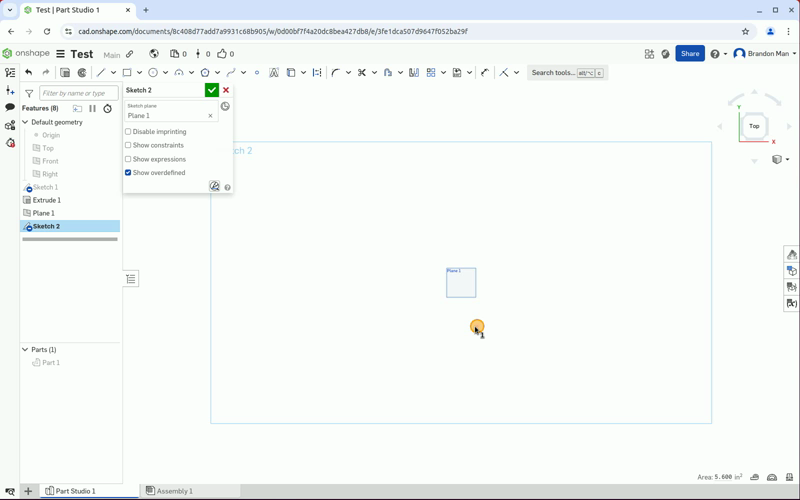
mouse_move(73, 352)
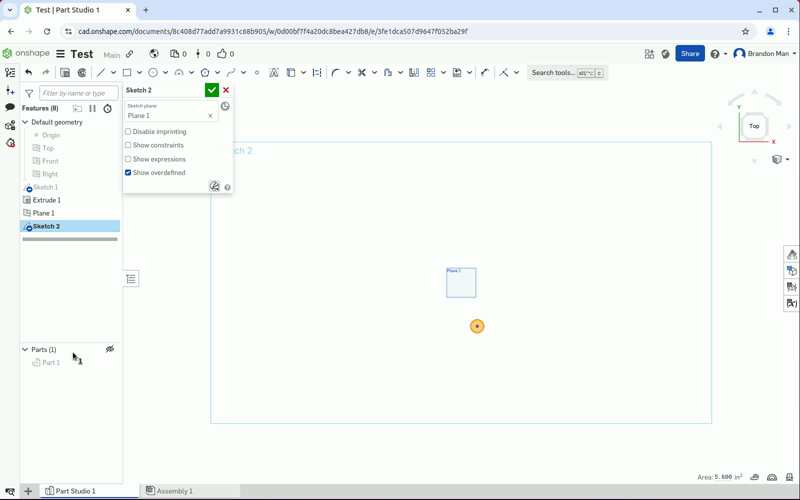
key(shift+y)
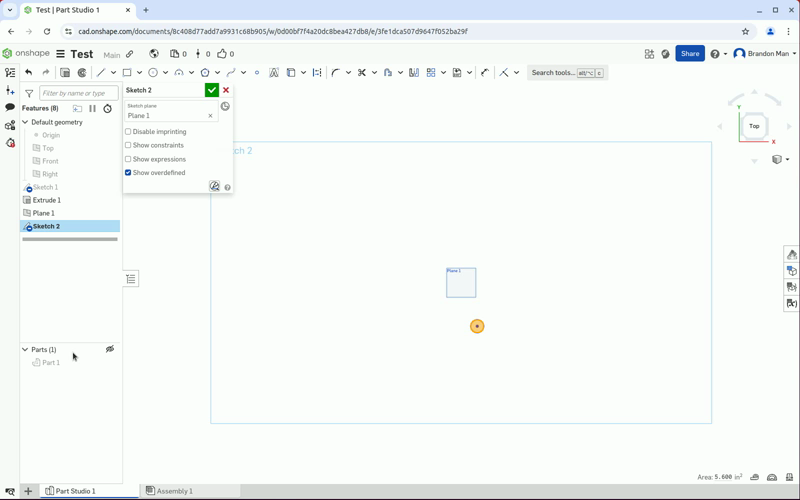
key(shift+e)
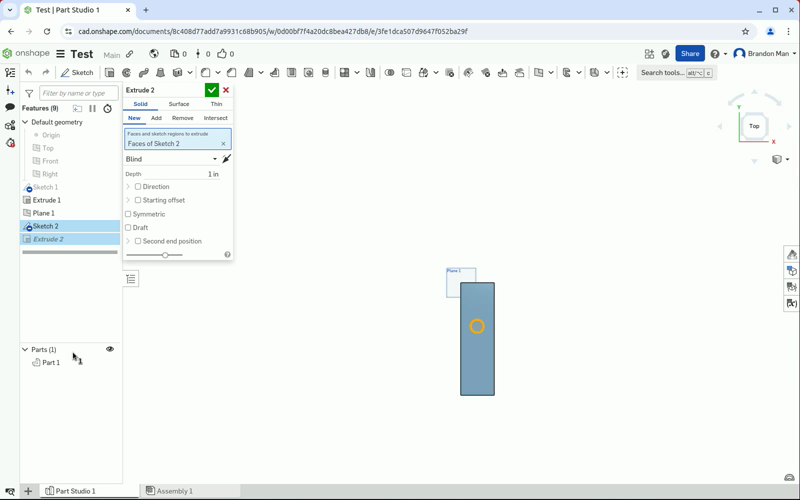
mouse_move(143, 106)
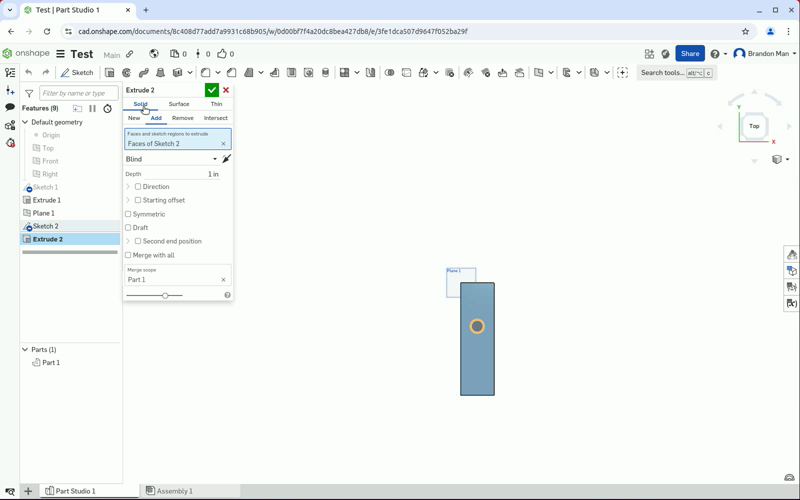
click(143, 106)
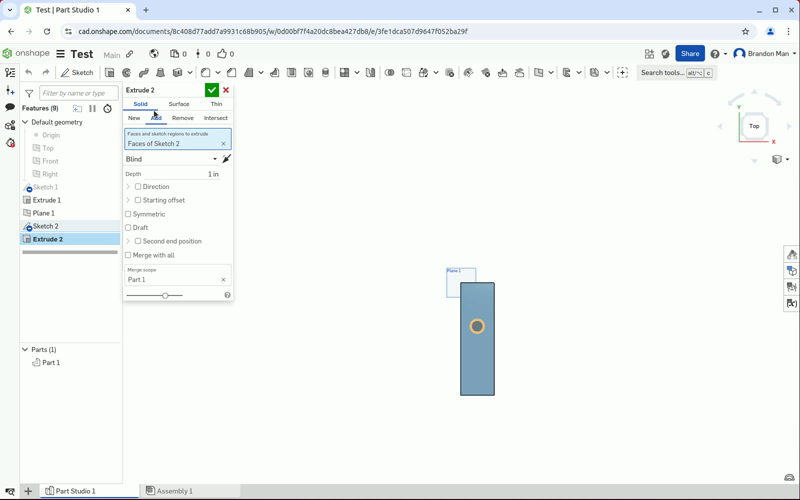
mouse_move(186, 120)
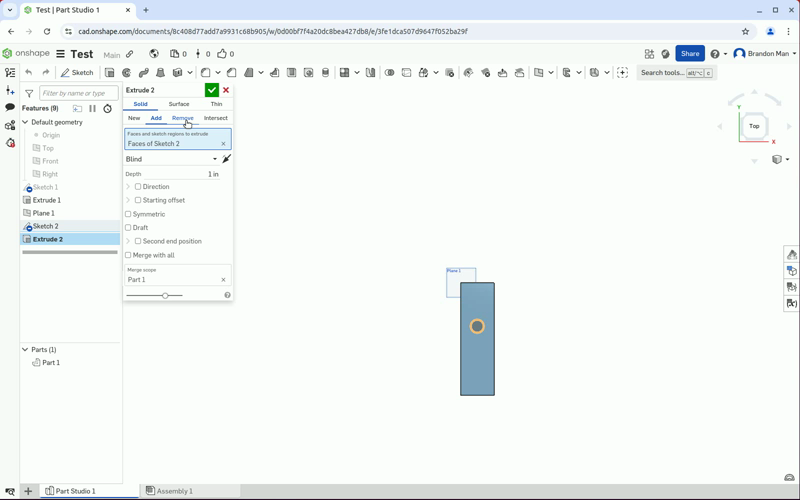
click(186, 120)
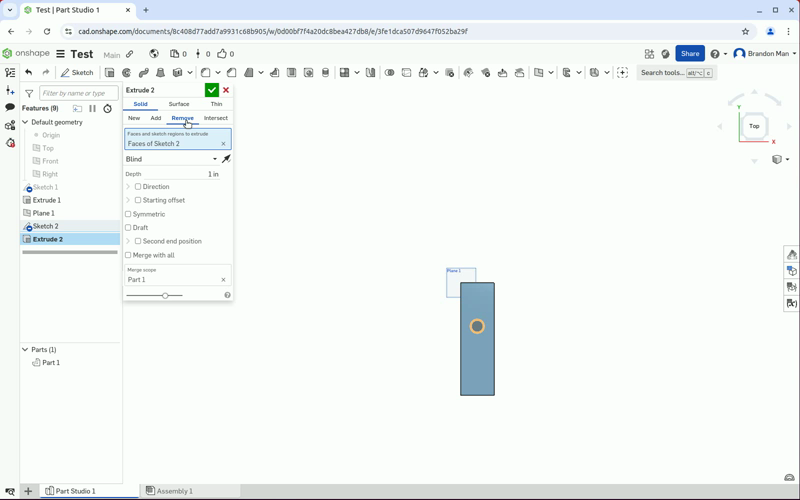
key(tab, 4)
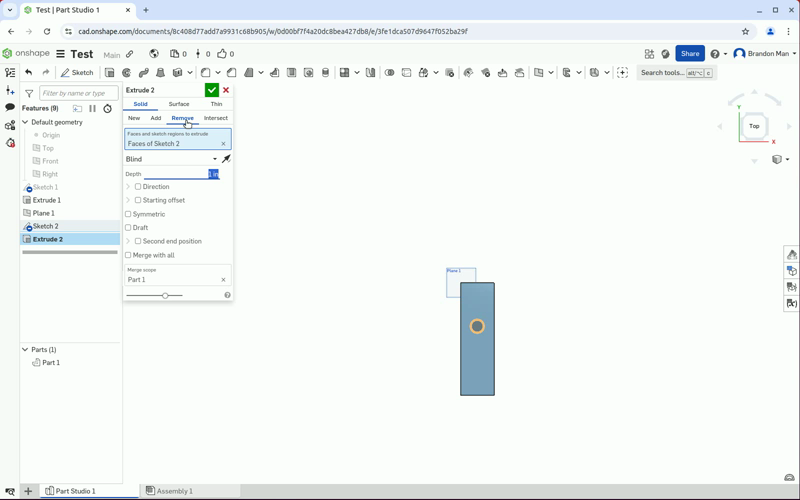
text(2.407)
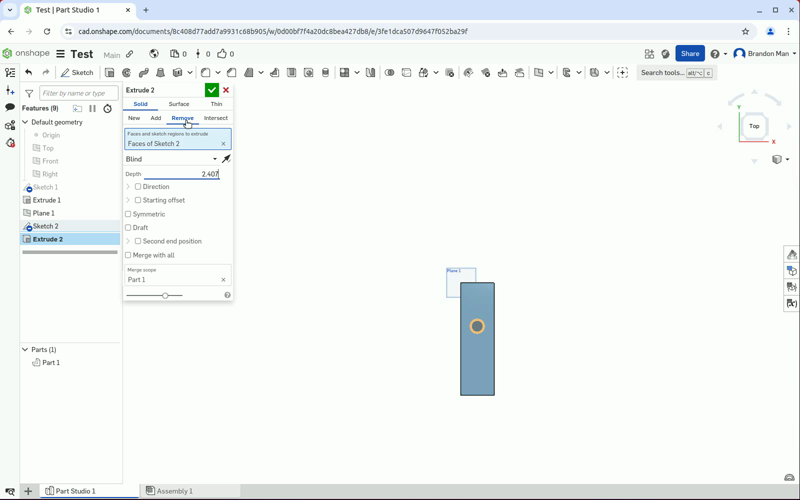
key(tab, 6)
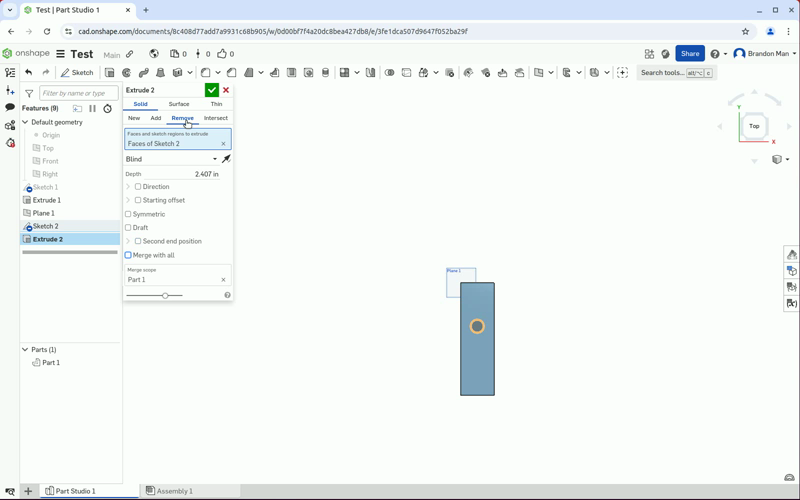
key(space)
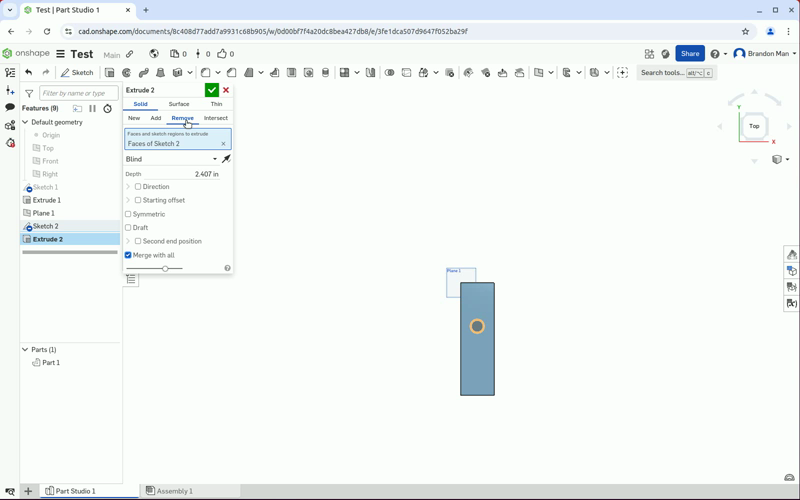
key(enter)
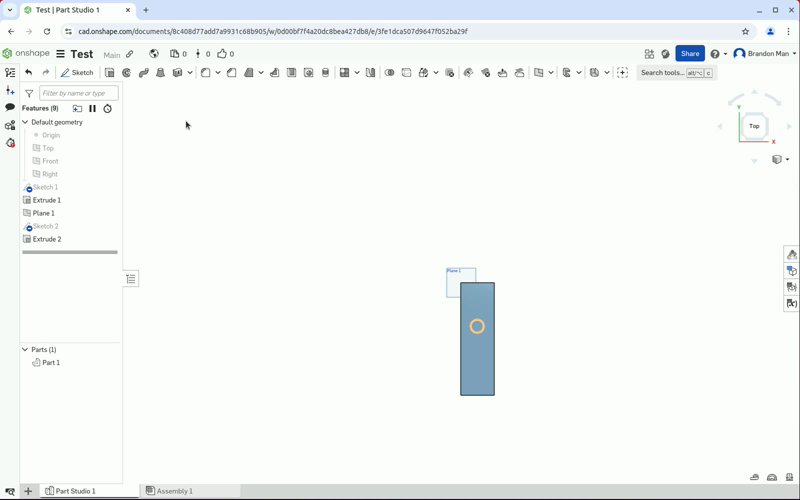
key(shift+h)
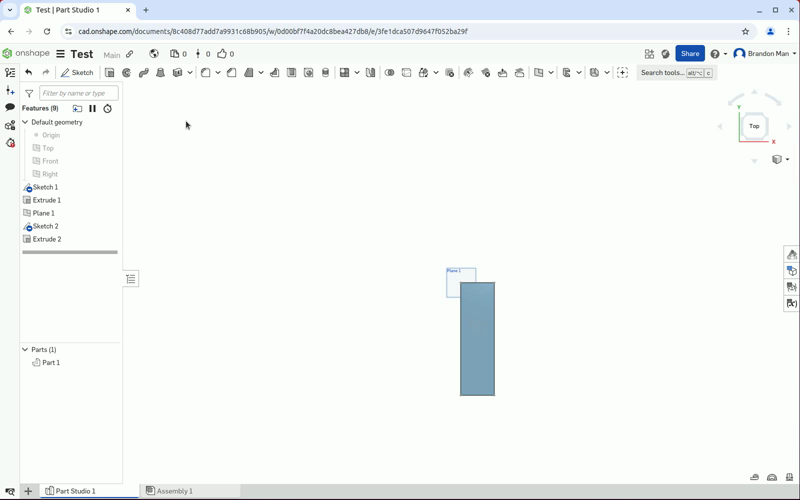
key(shift+h)
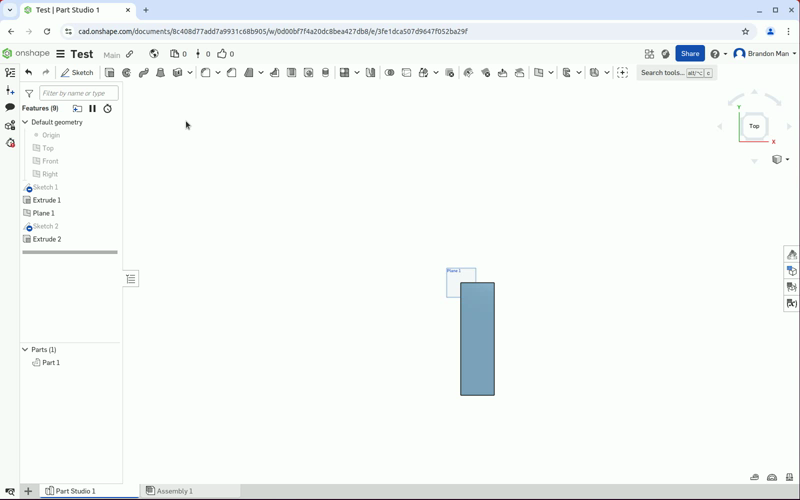
mouse_move(73, 189)
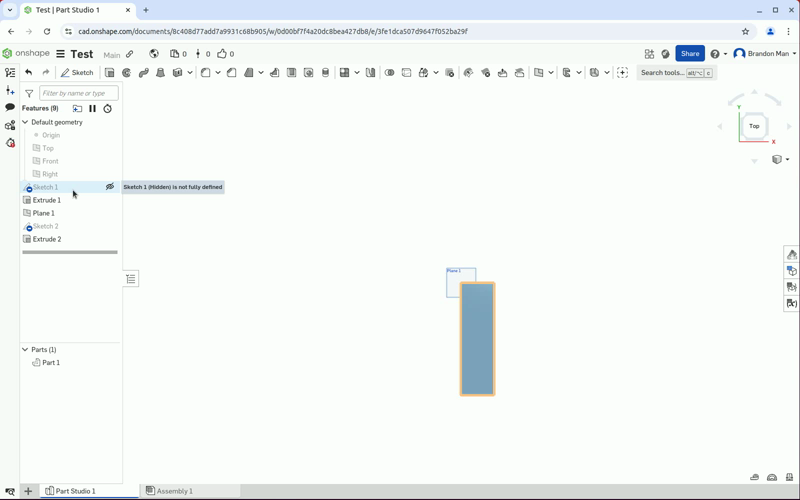
click(73, 189)
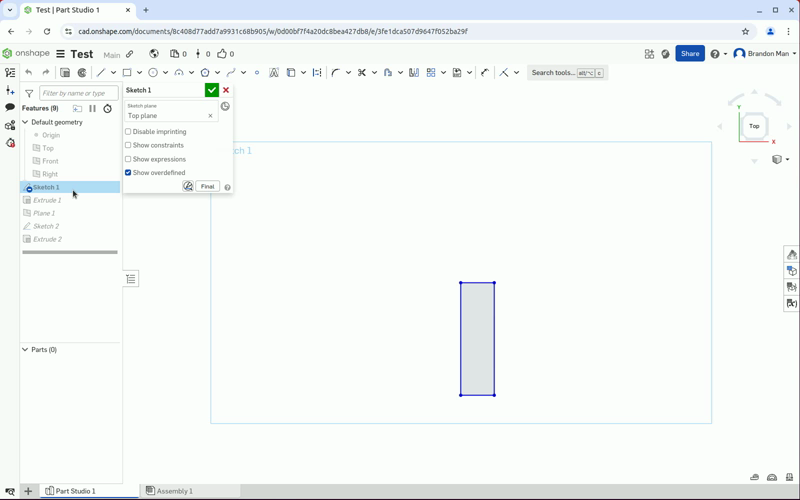
mouse_move(229, 92)
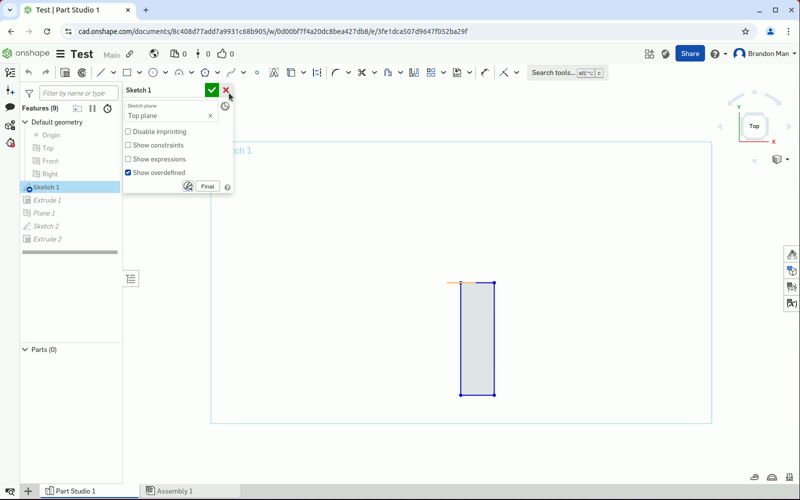
click(229, 92)
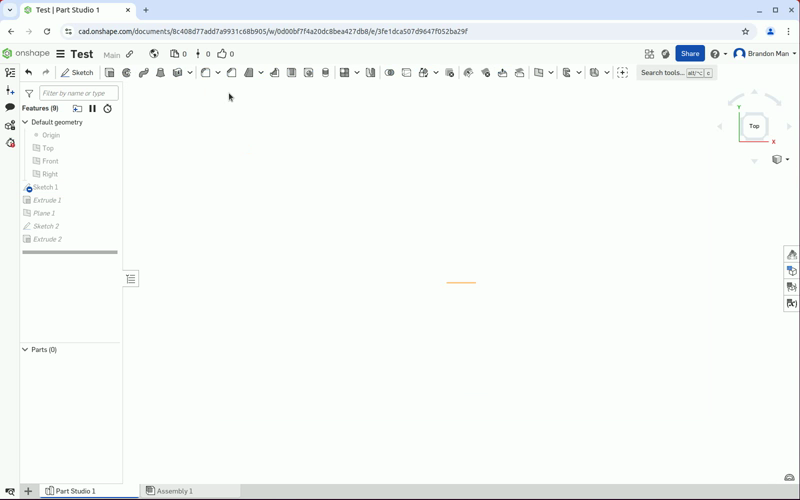
key(shift+s)
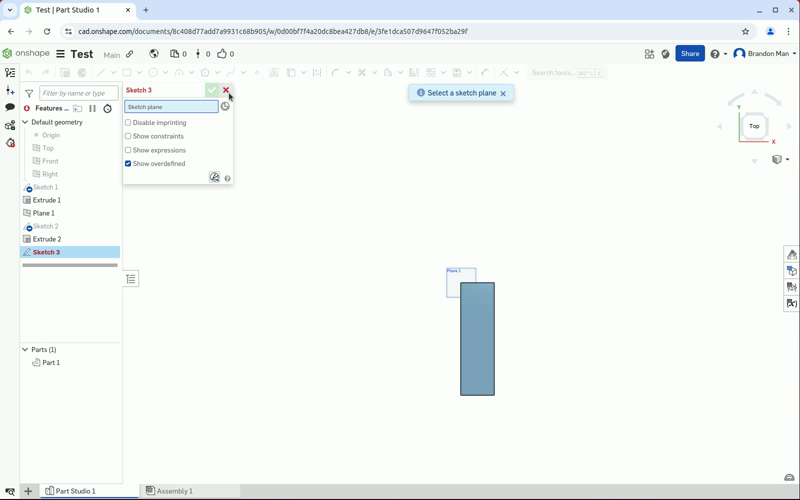
mouse_move(73, 215)
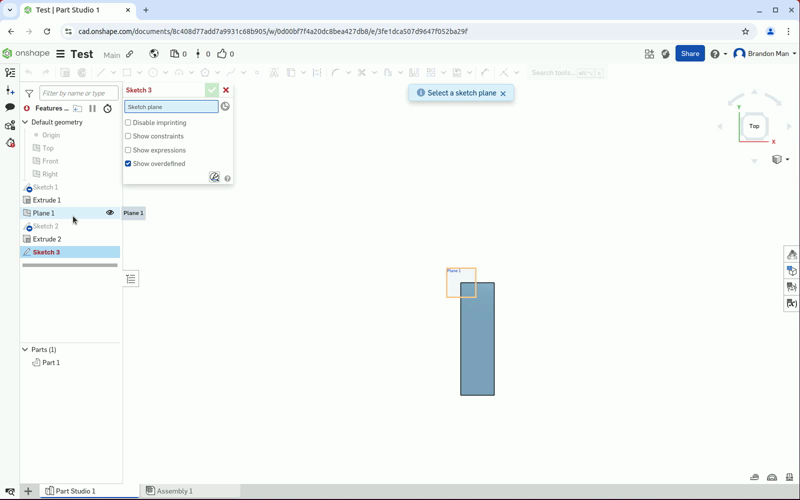
click(73, 215)
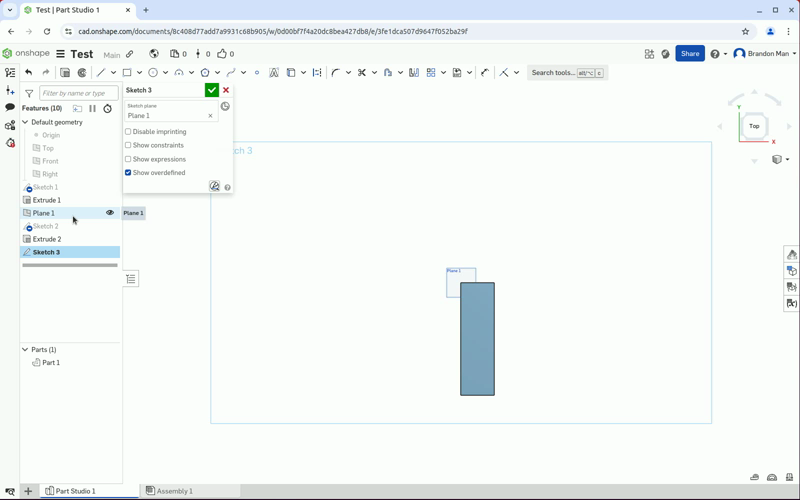
mouse_move(73, 352)
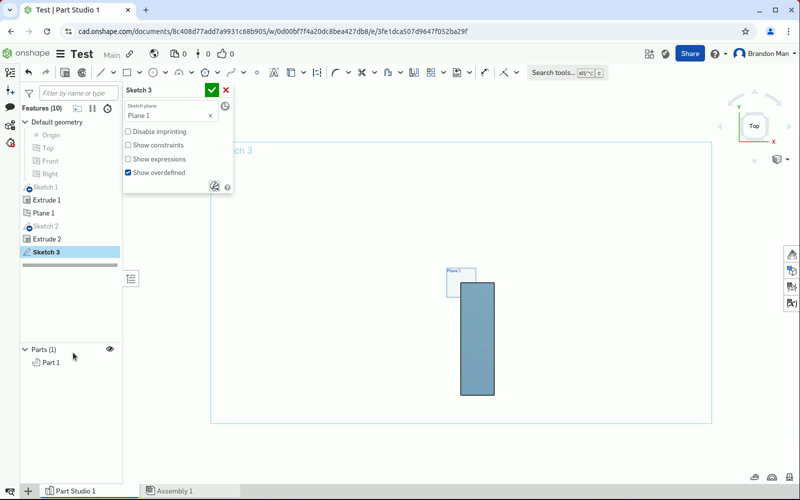
key(y)
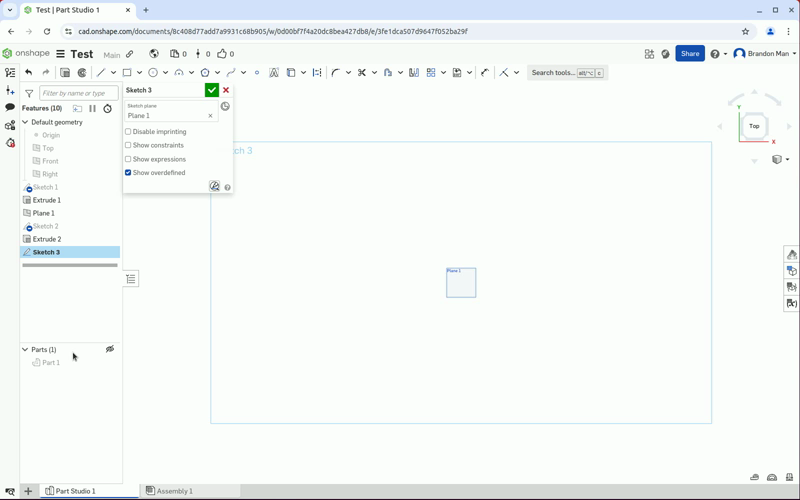
key(c)
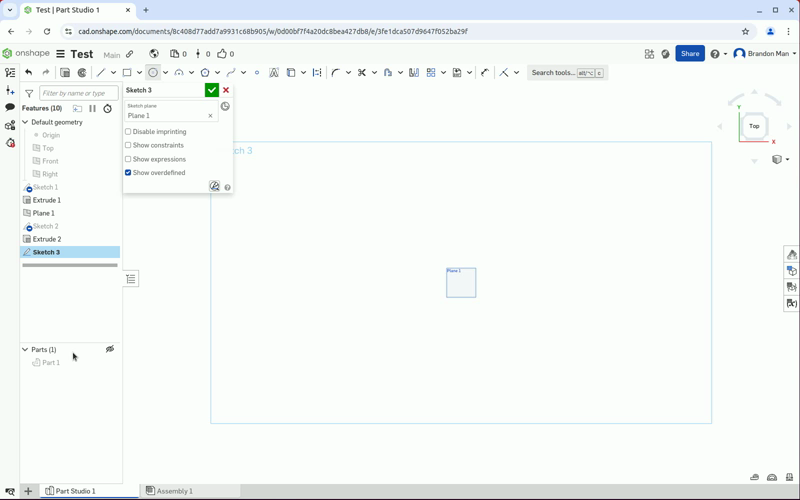
key_down(shift)
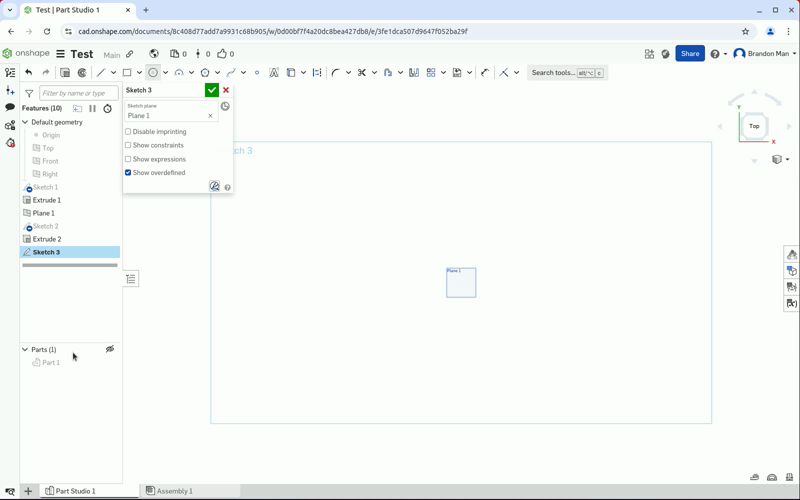
mouse_move(478, 294)
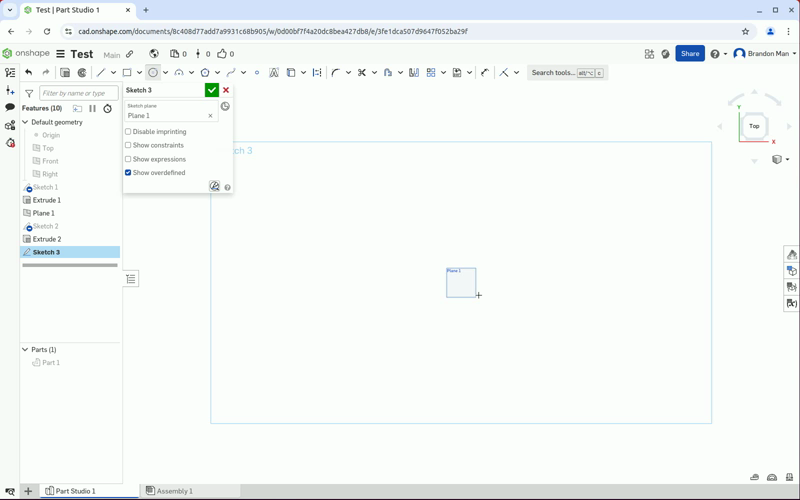
click(478, 294)
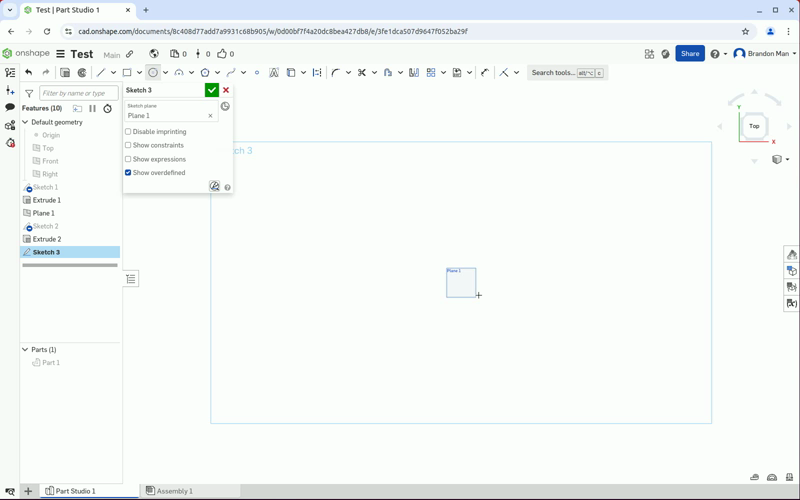
key_up(shift)
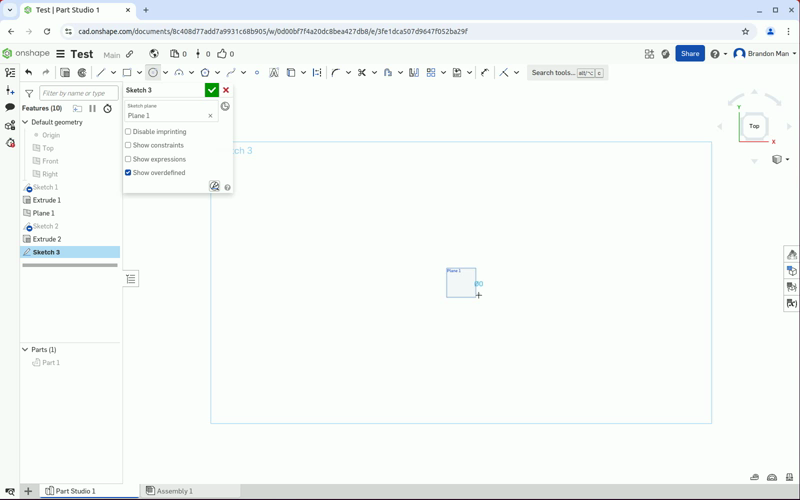
mouse_move(485, 294)
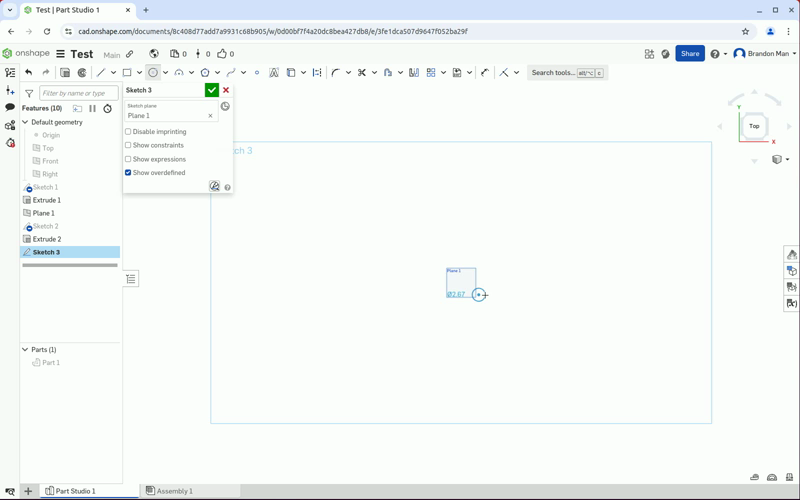
click(485, 294)
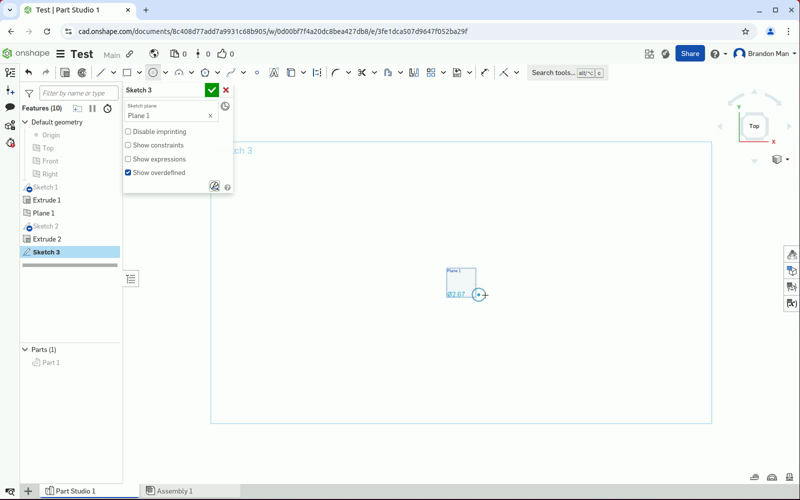
key(esc)
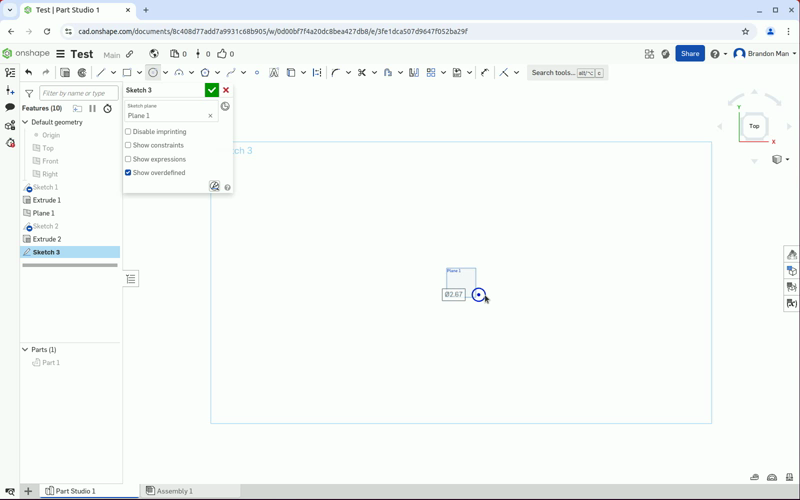
mouse_move(479, 294)
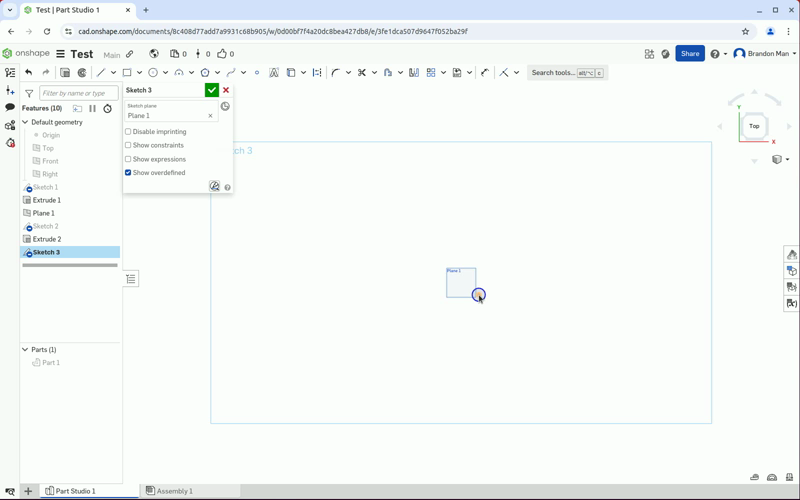
scroll(6)
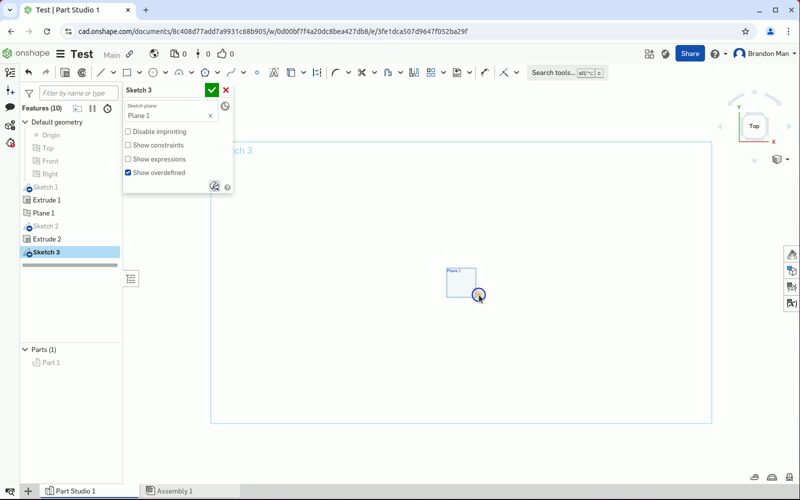
scroll(6)
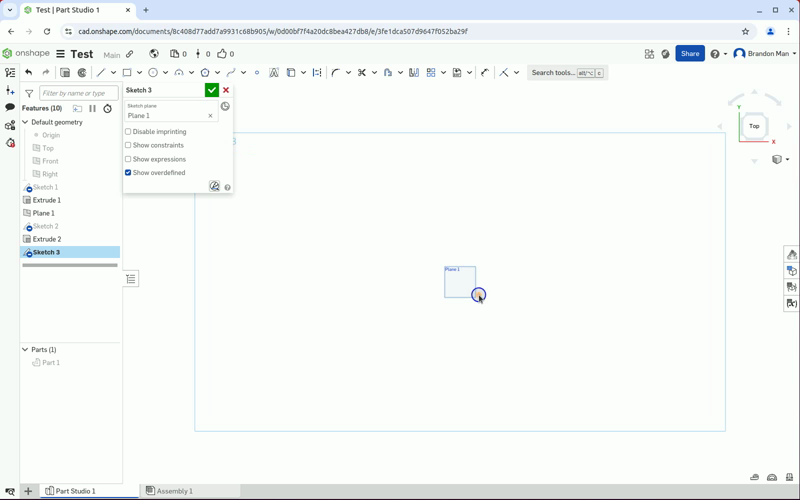
scroll(6)
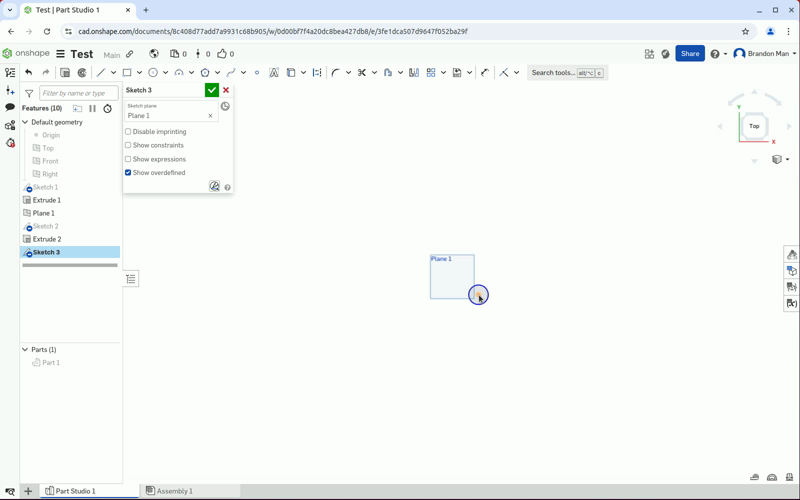
scroll(6)
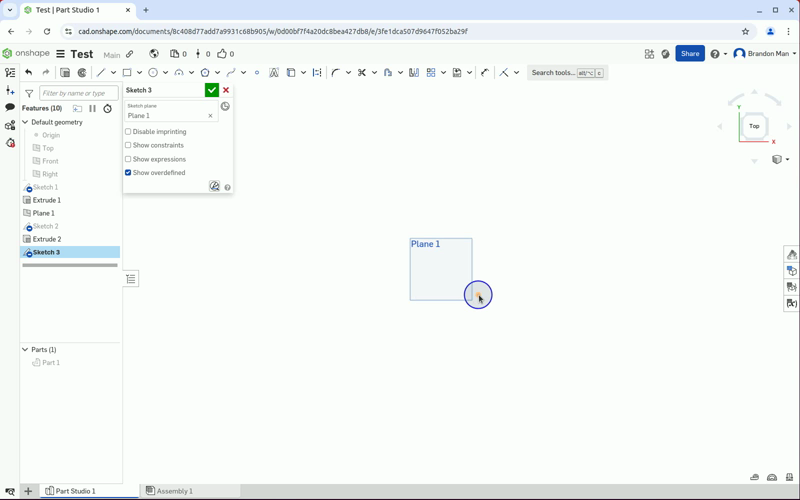
scroll(6)
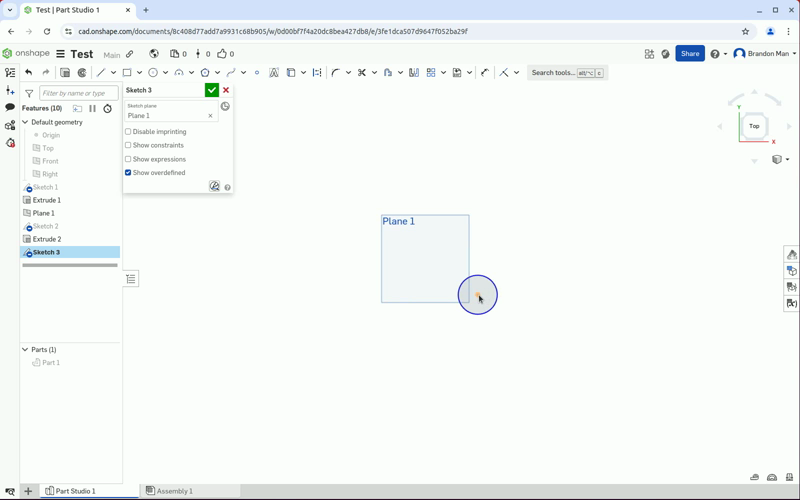
scroll(6)
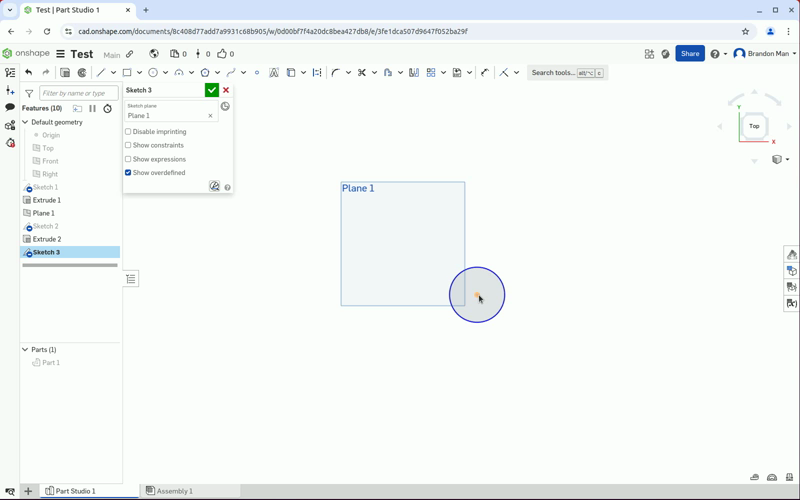
scroll(6)
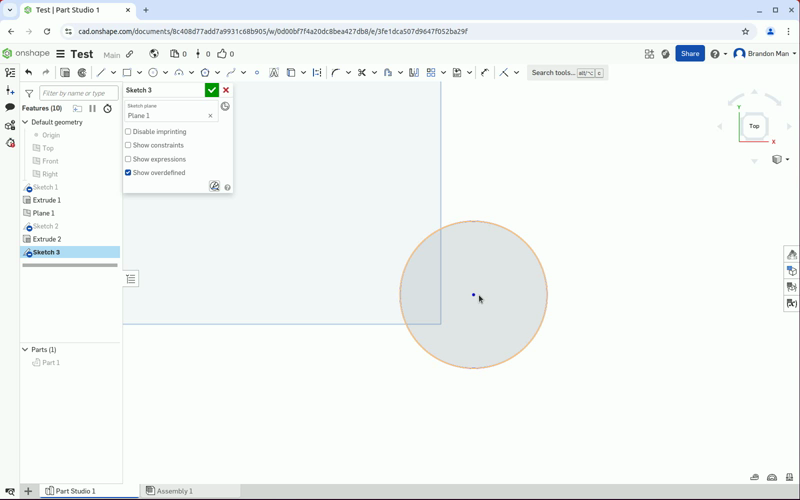
click(479, 294)
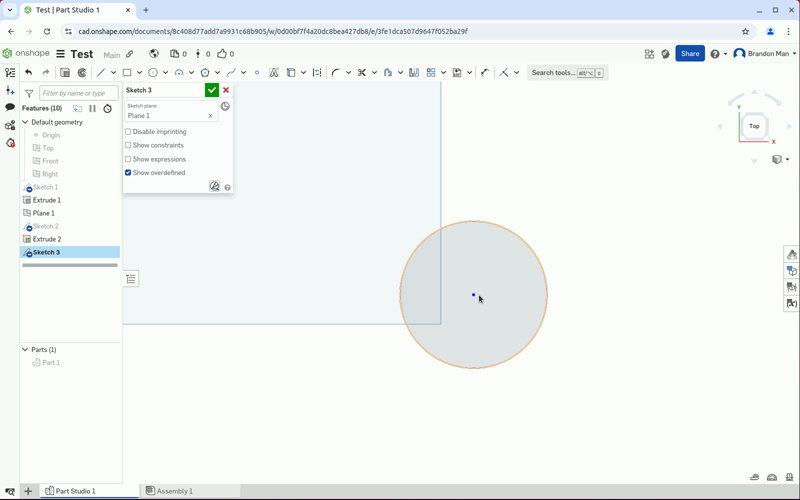
scroll(-6)
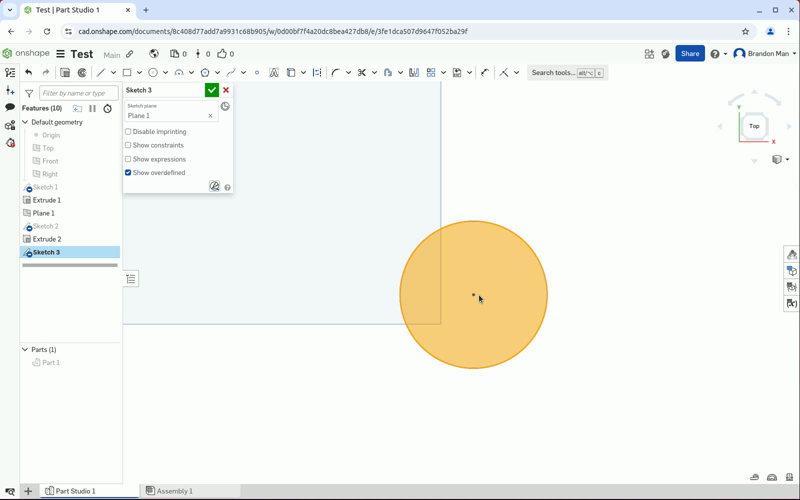
scroll(-6)
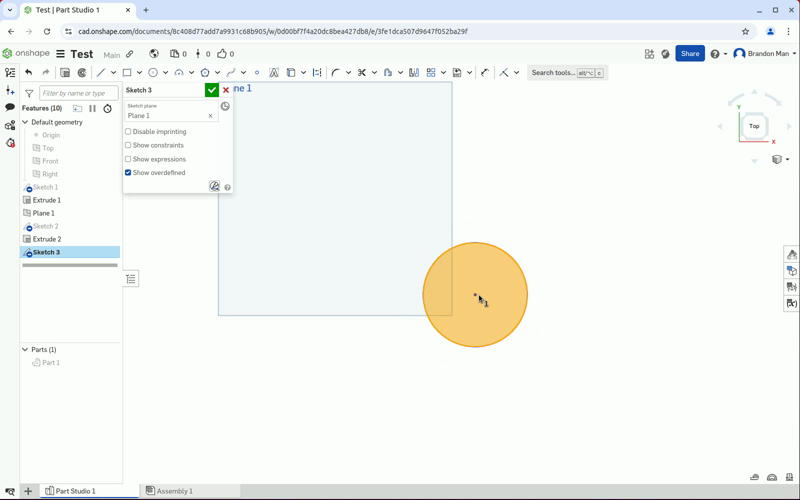
scroll(-6)
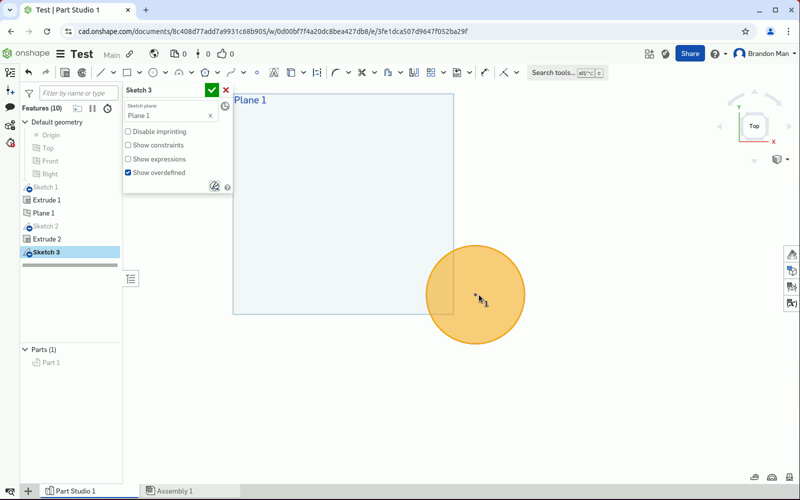
scroll(-6)
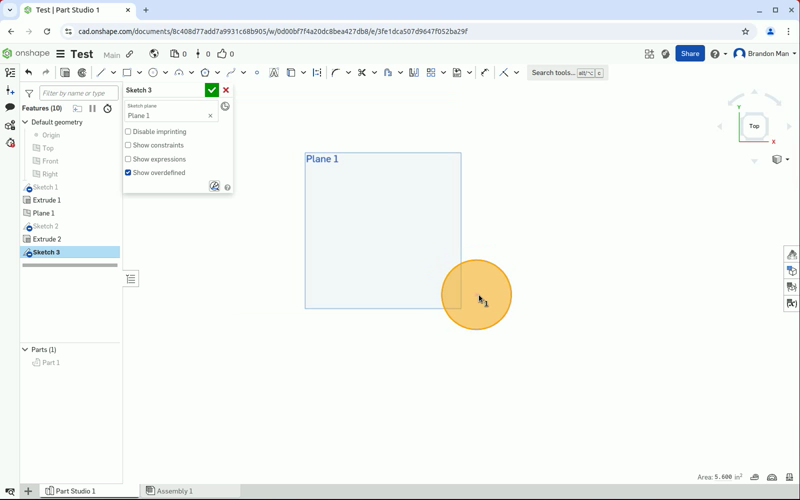
scroll(-6)
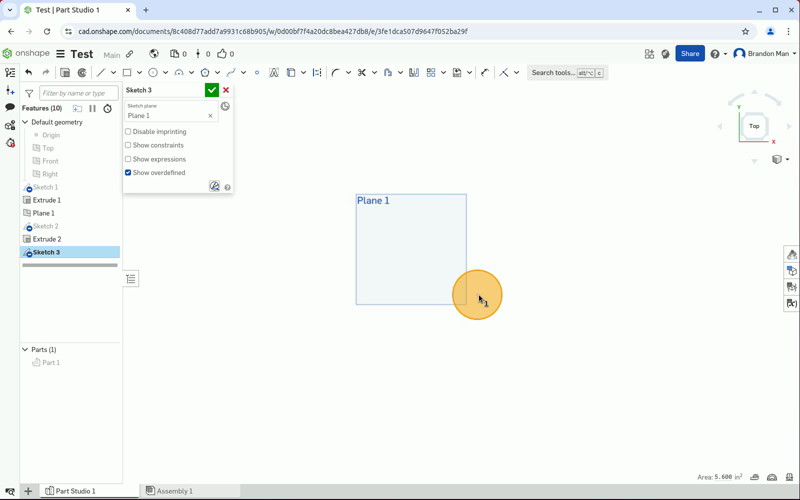
scroll(-6)
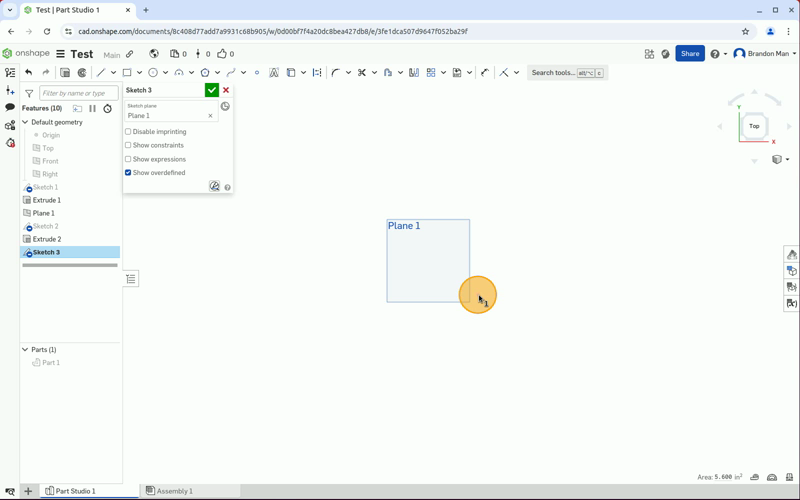
scroll(-6)
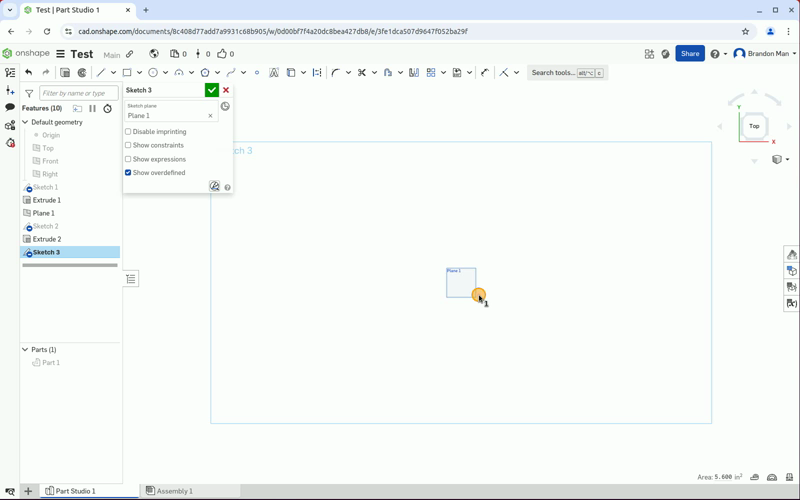
mouse_move(73, 352)
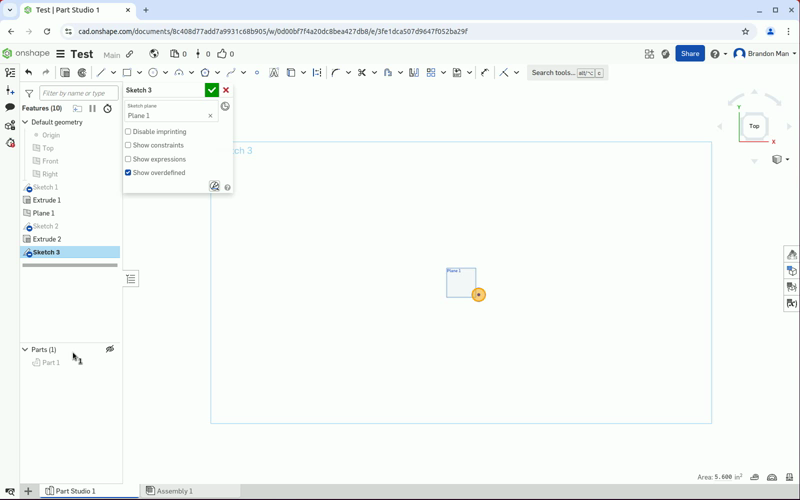
key(shift+y)
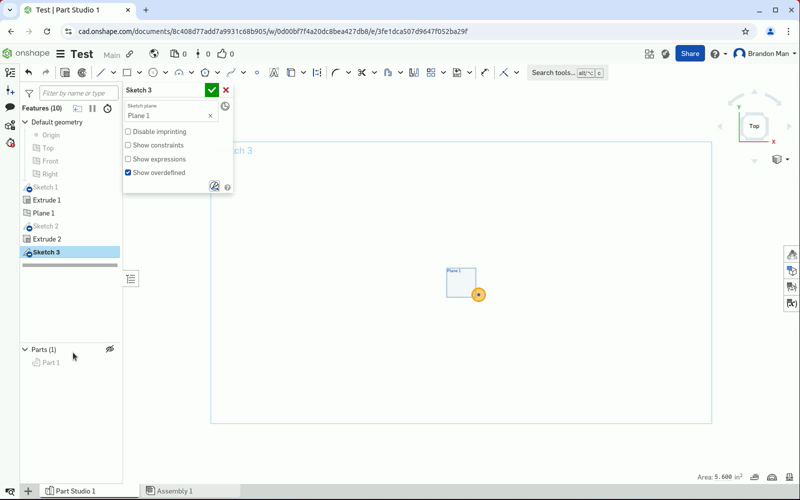
key(shift+e)
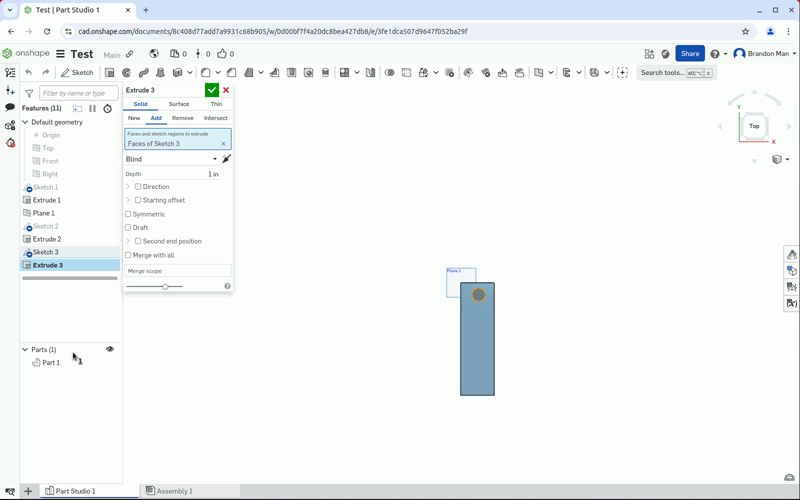
mouse_move(143, 106)
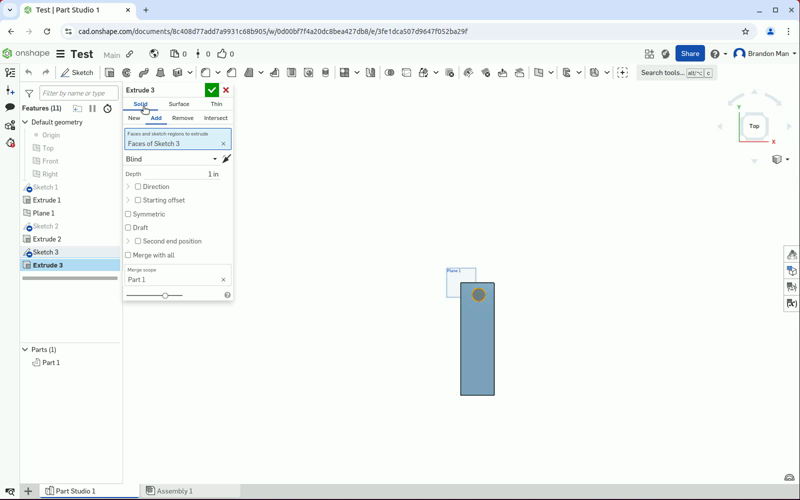
click(143, 106)
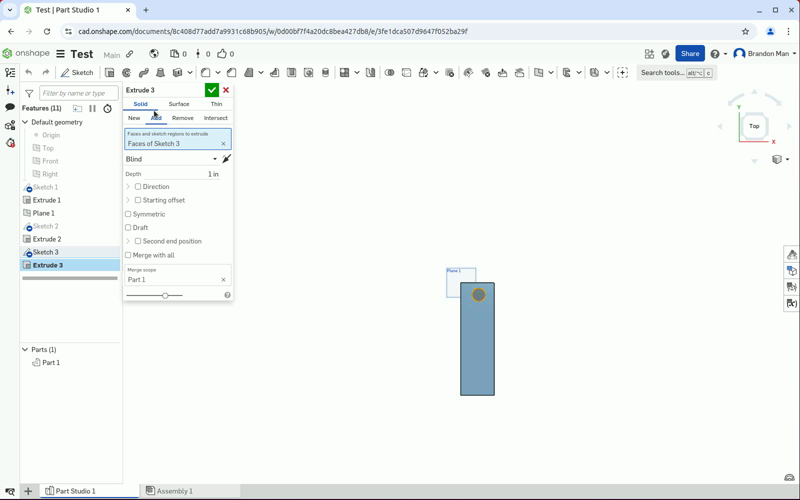
mouse_move(186, 120)
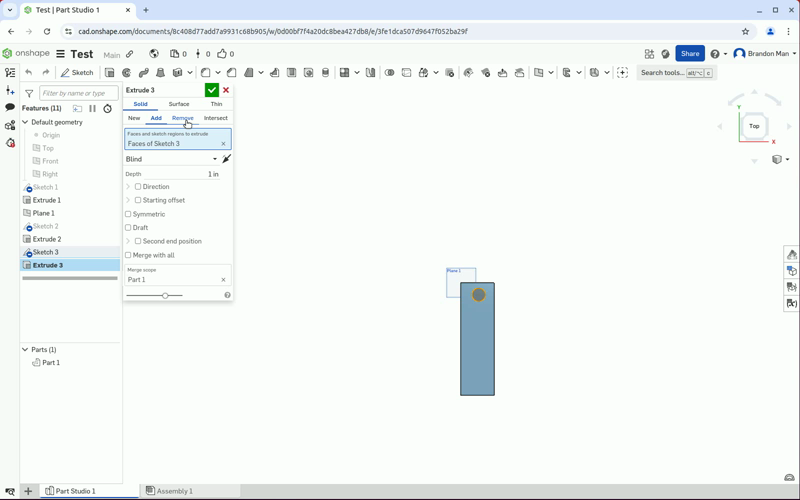
click(186, 120)
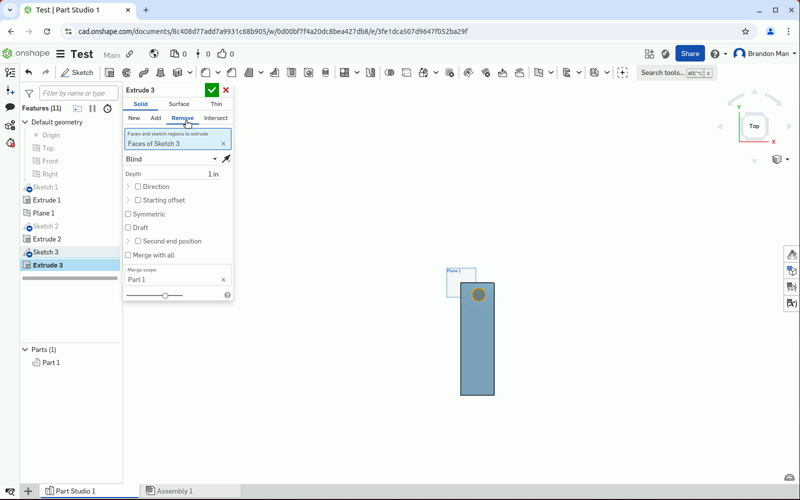
key(tab, 4)
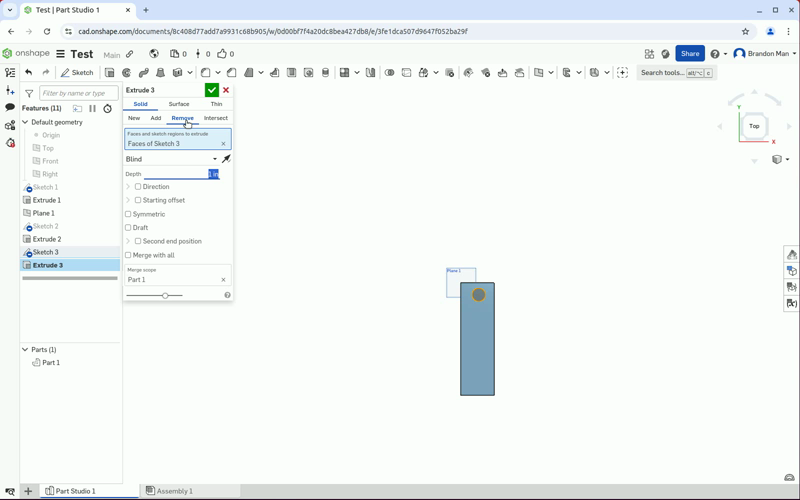
text(2.407)
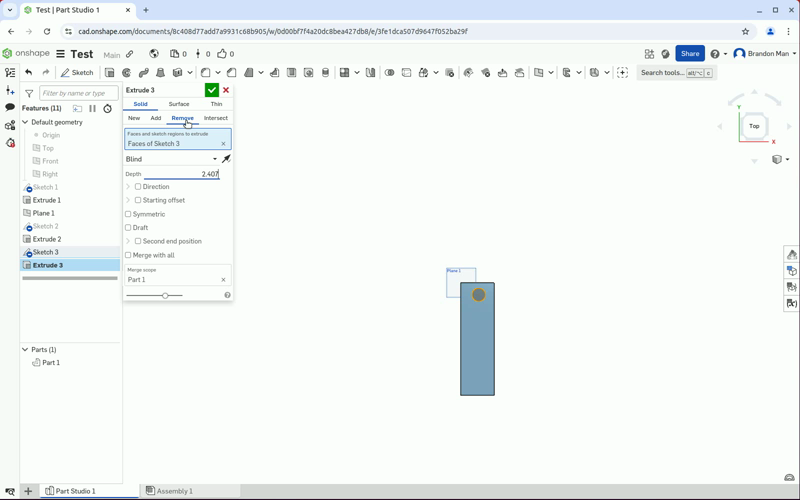
key(tab, 6)
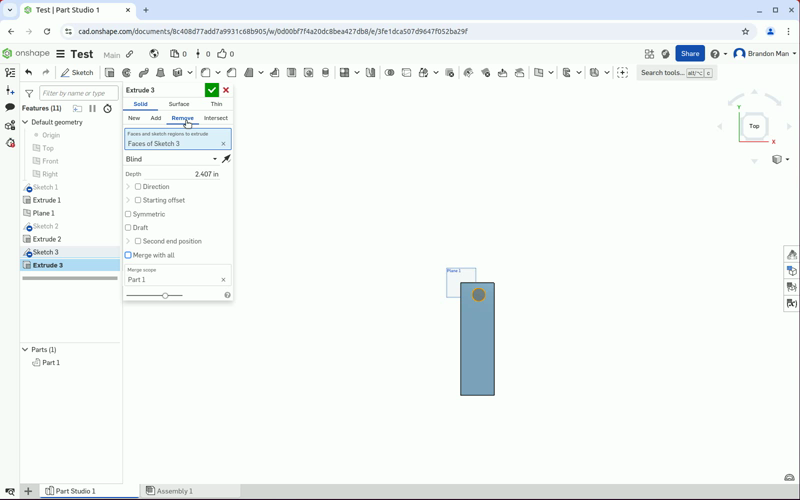
key(space)
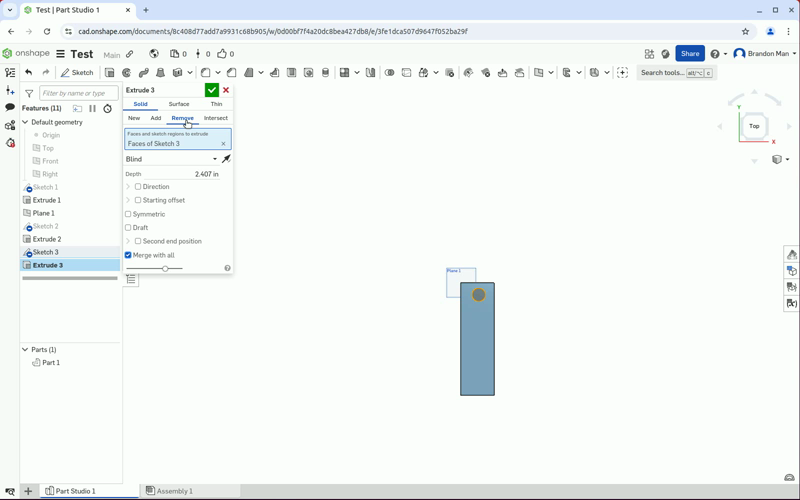
key(enter)
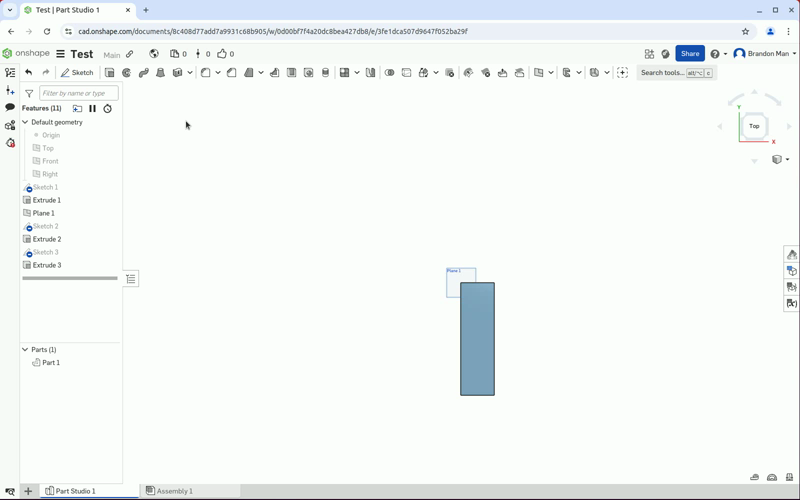
key(shift+h)
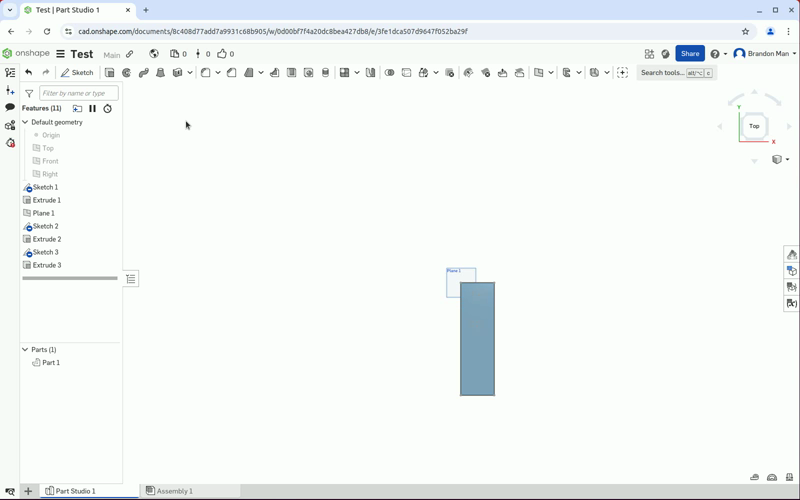
key(shift+h)
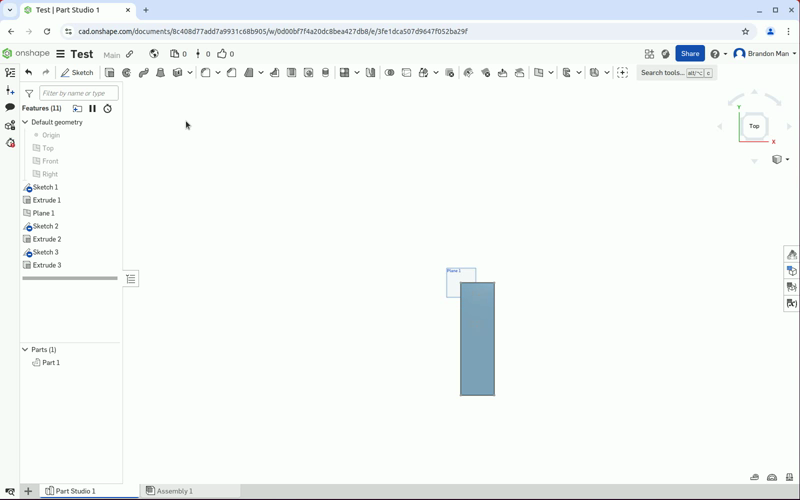
key(shift+7)
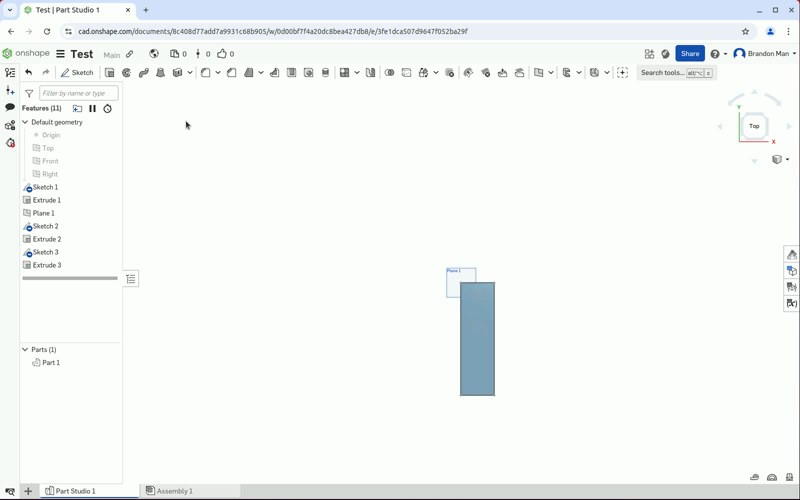
key(up, 3)
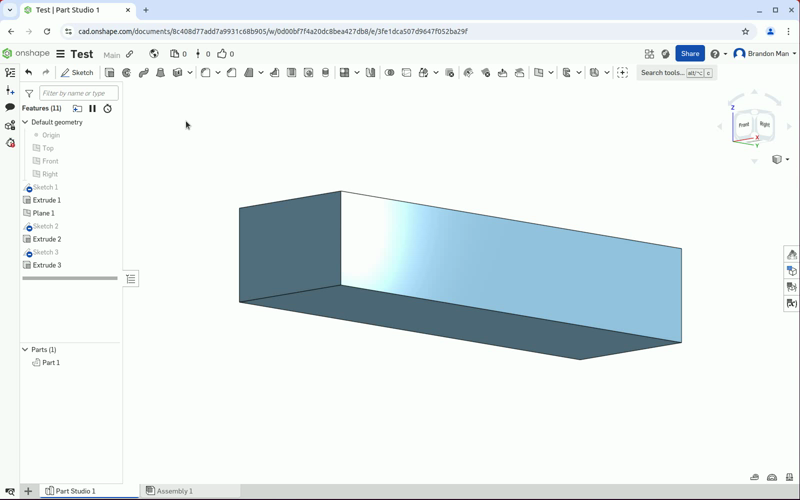
key(left, 3)
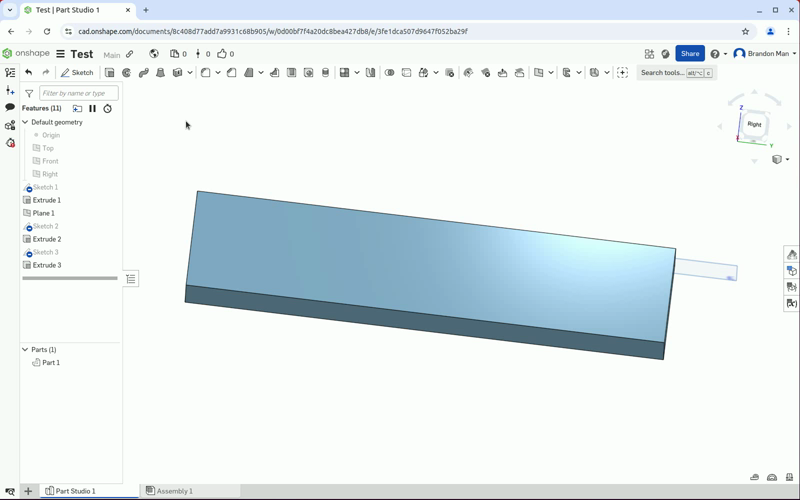
key(right, 3)
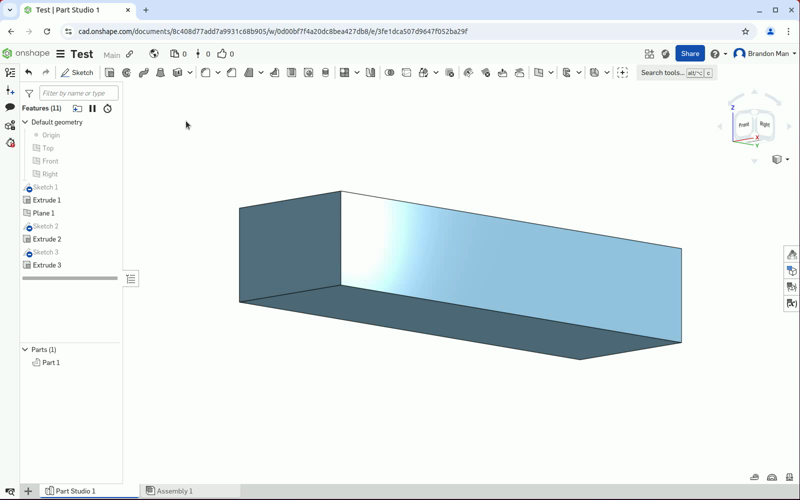
key(down, 3)
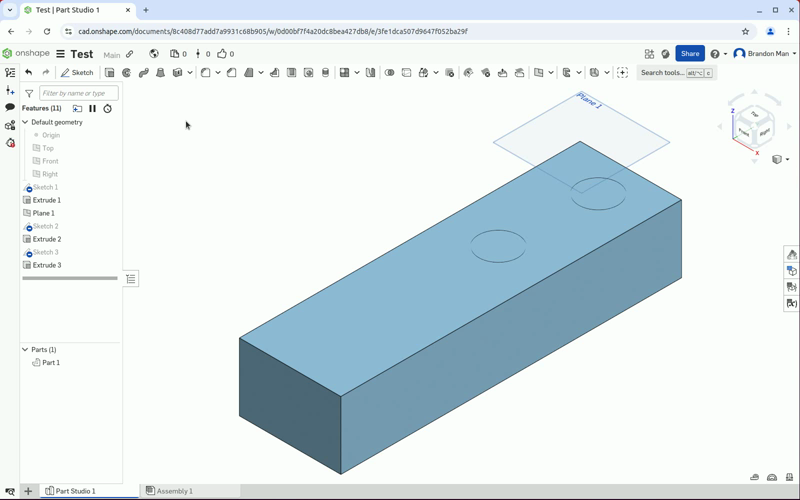
mouse_move(73, 189)
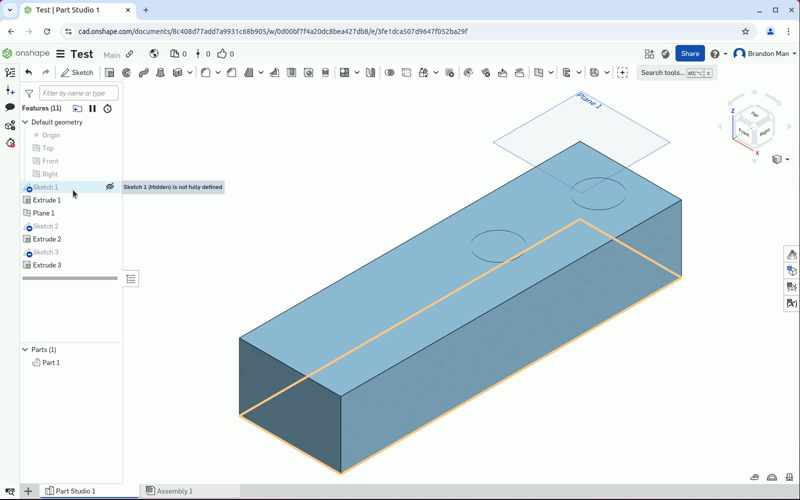
click(73, 189)